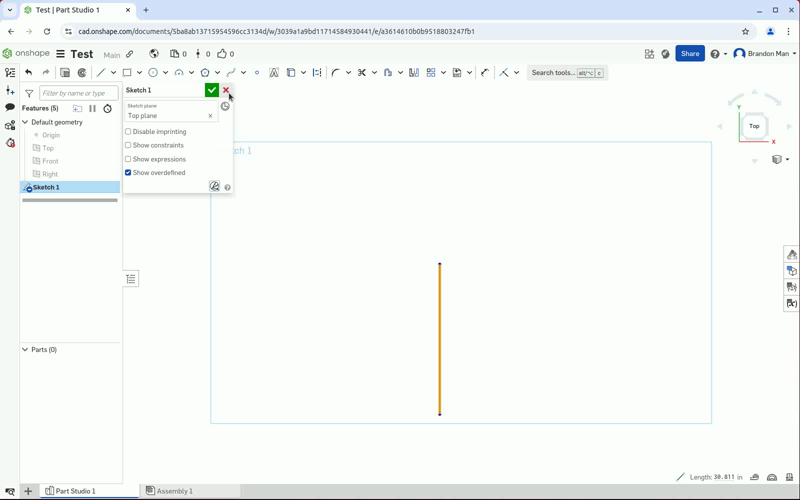
key(shift+h)
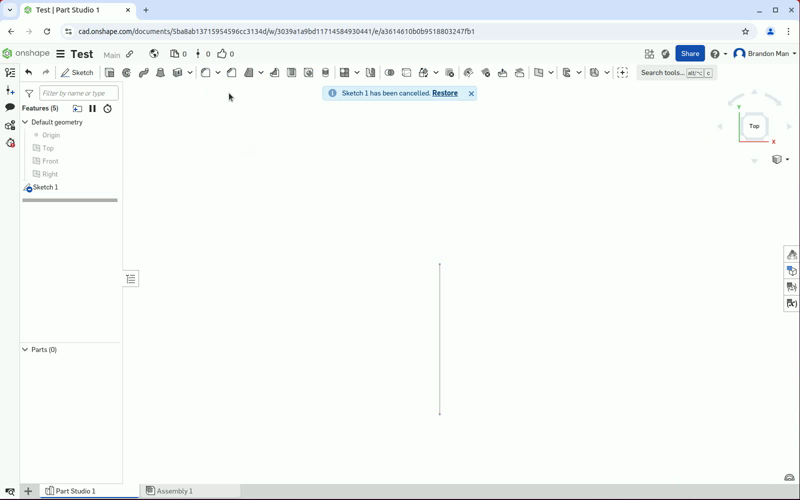
key(shift+s)
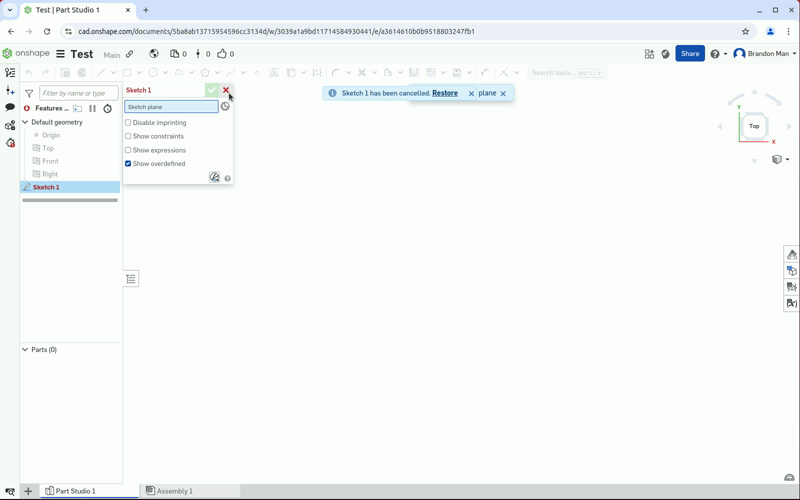
mouse_move(73, 150)
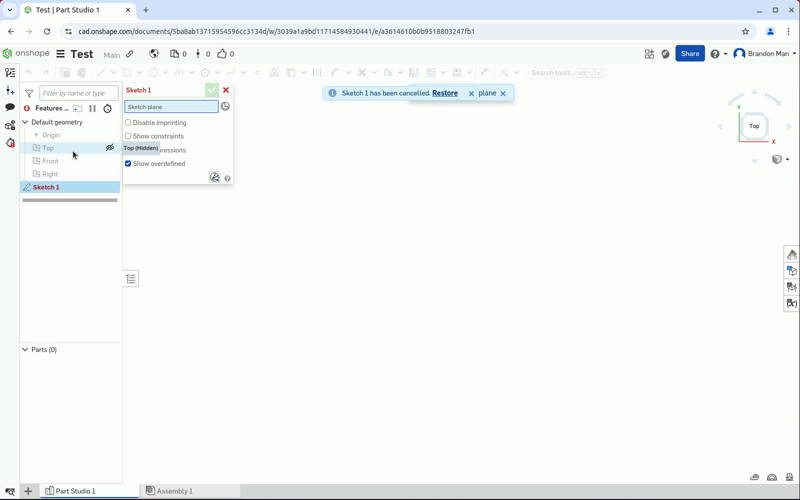
click(73, 150)
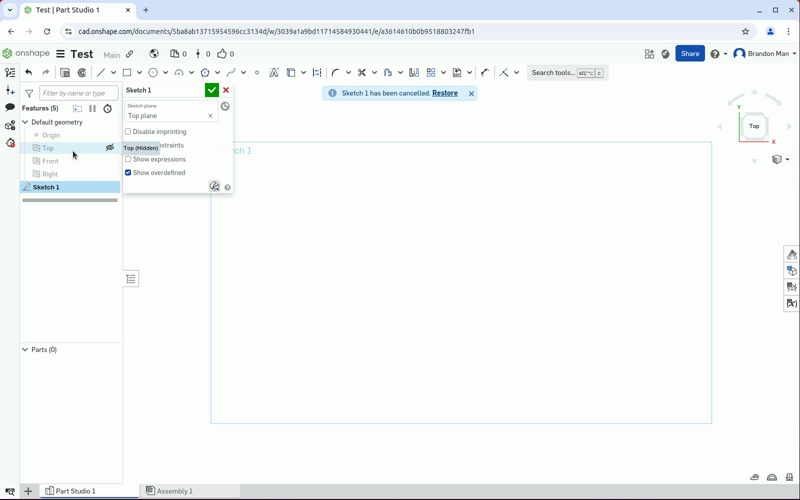
mouse_move(73, 352)
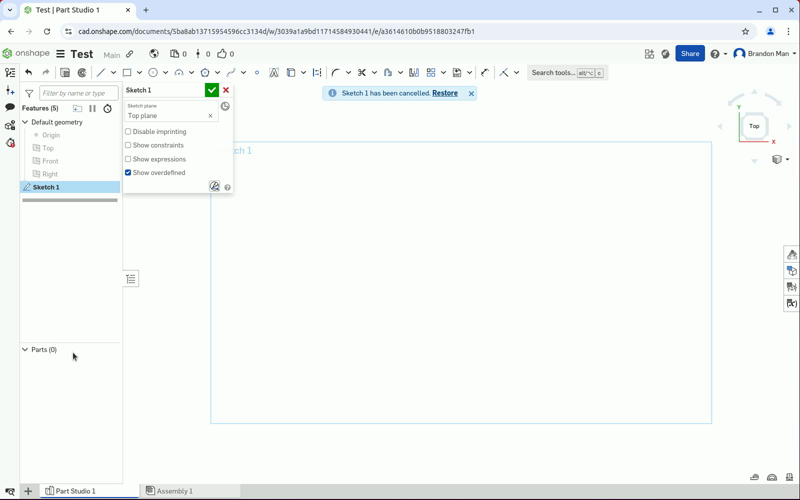
key(y)
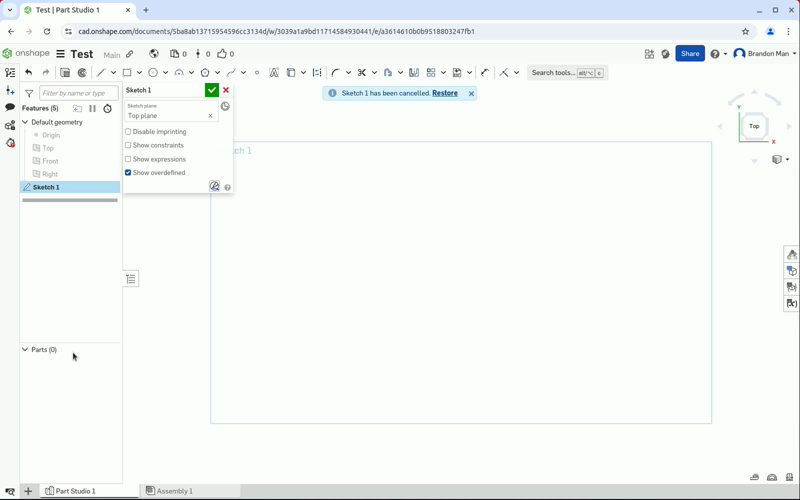
key(l)
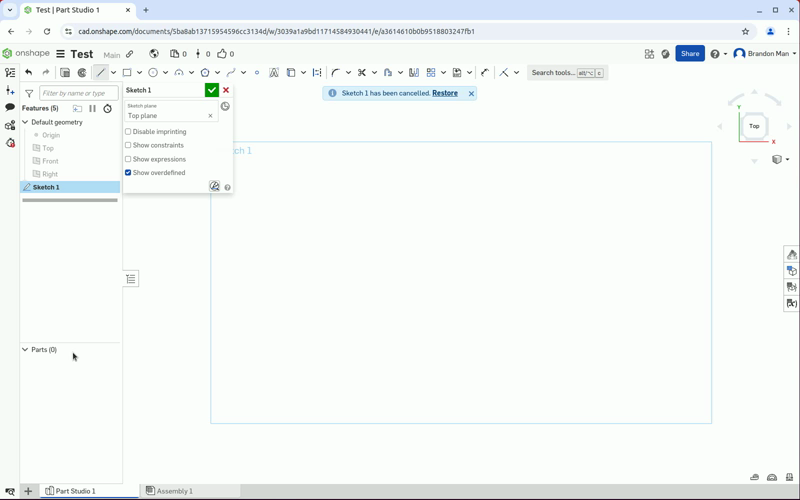
key_down(shift)
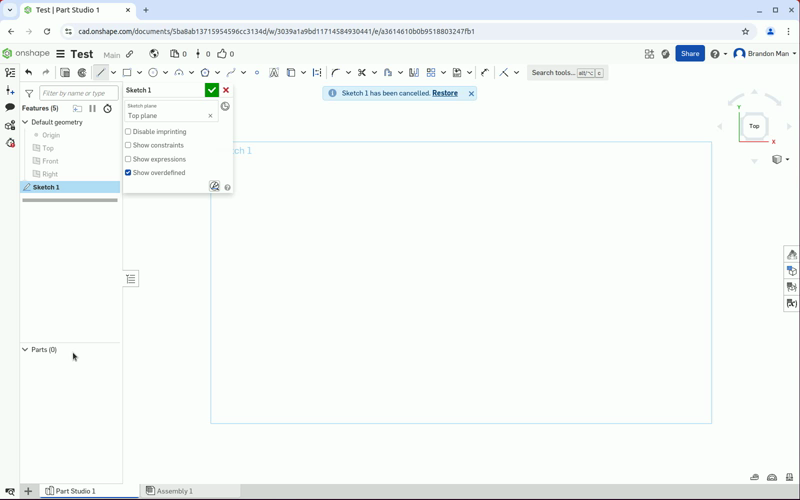
mouse_move(460, 282)
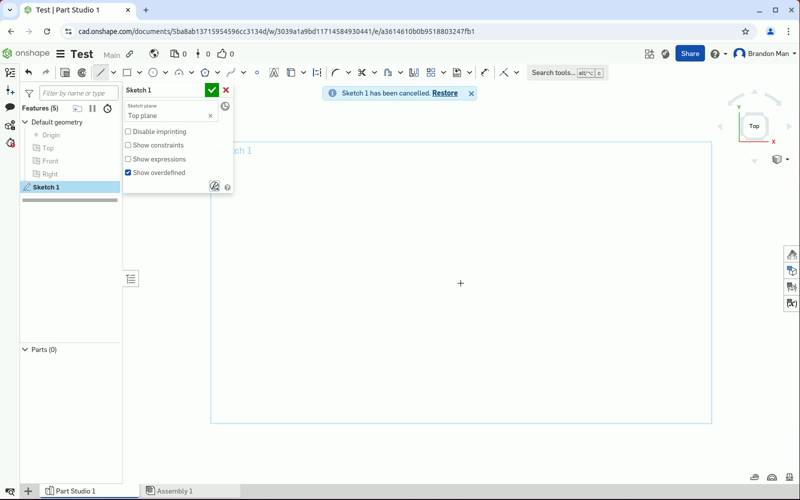
click(460, 282)
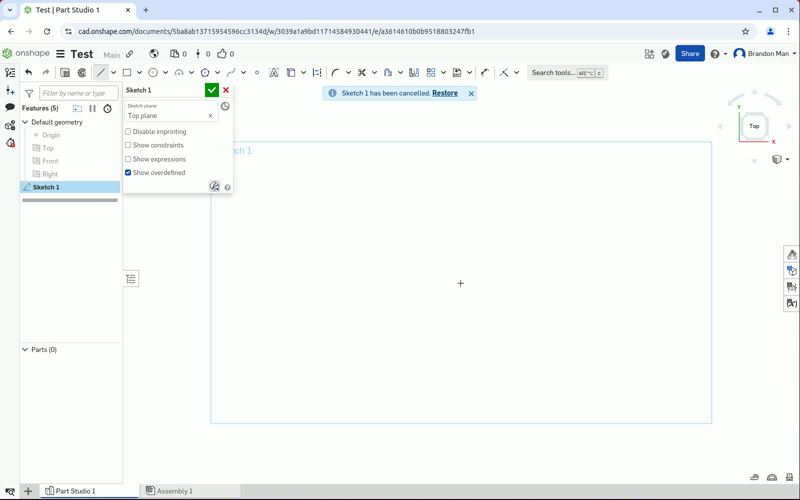
key_up(shift)
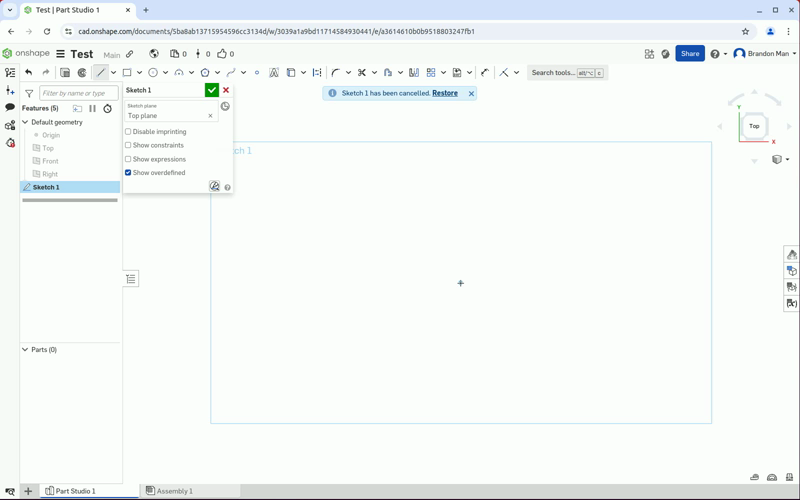
key_down(shift)
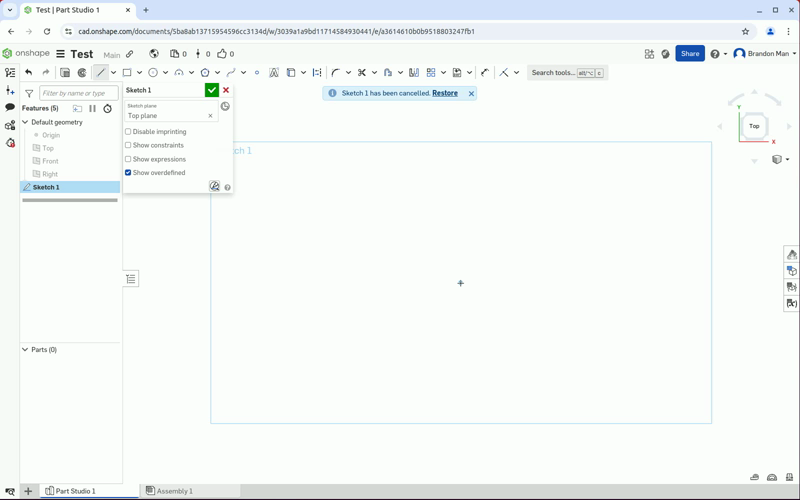
mouse_move(573, 282)
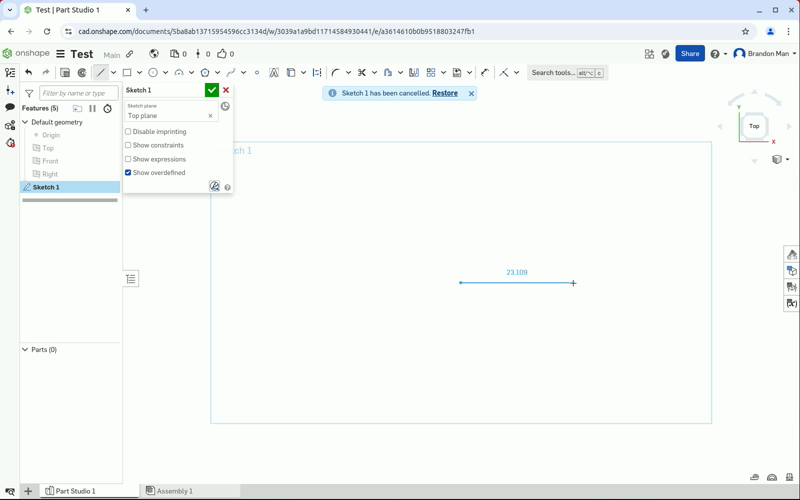
click(573, 282)
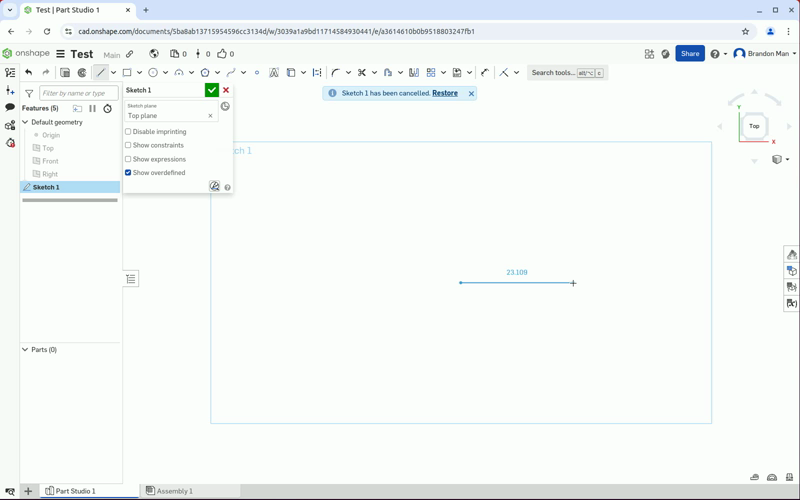
key_up(shift)
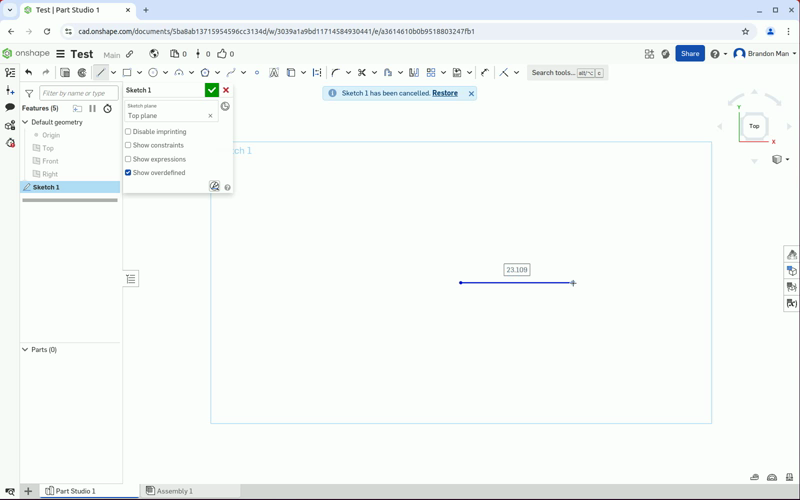
key_down(shift)
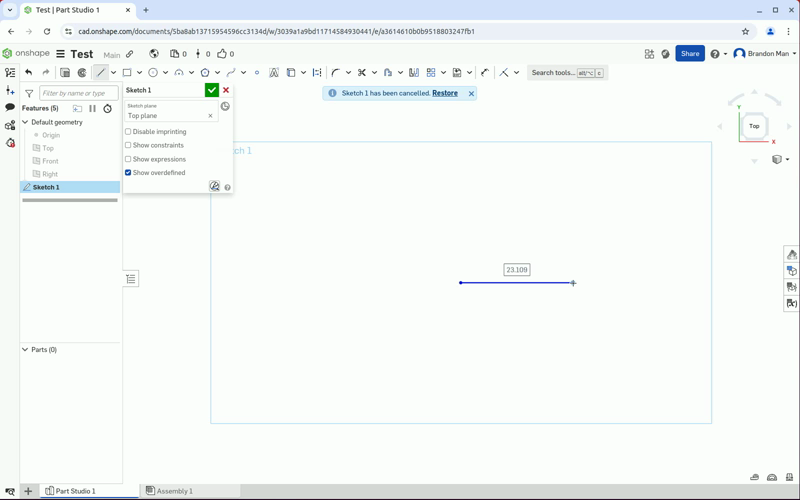
mouse_move(573, 195)
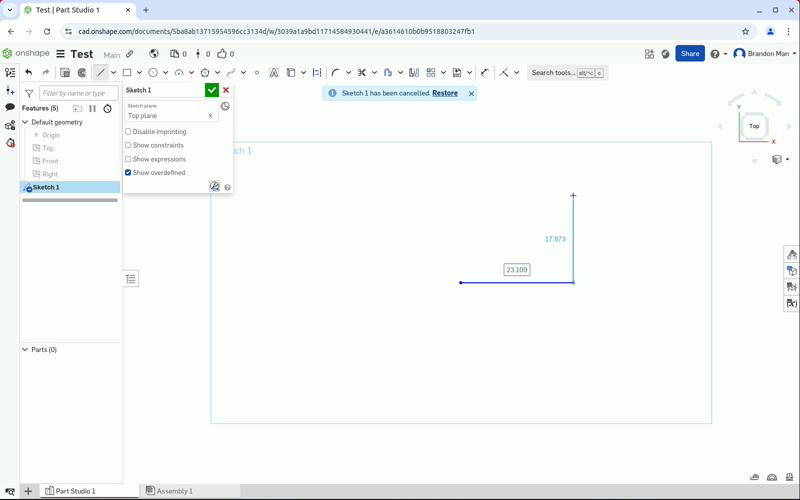
click(573, 195)
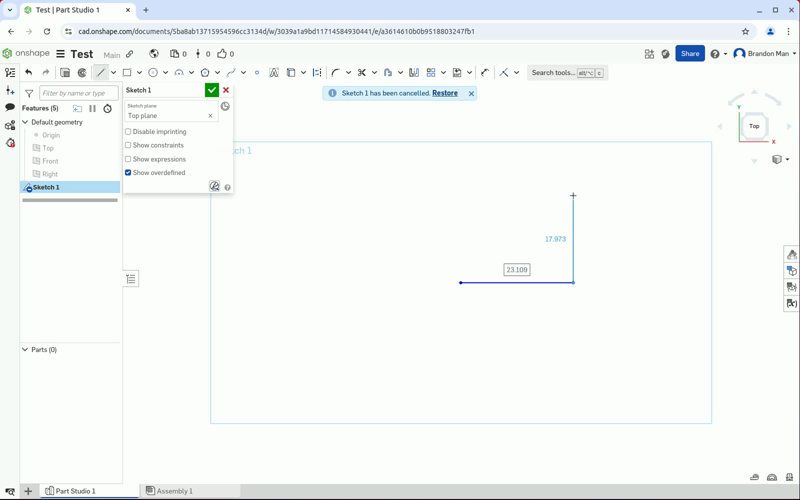
key_up(shift)
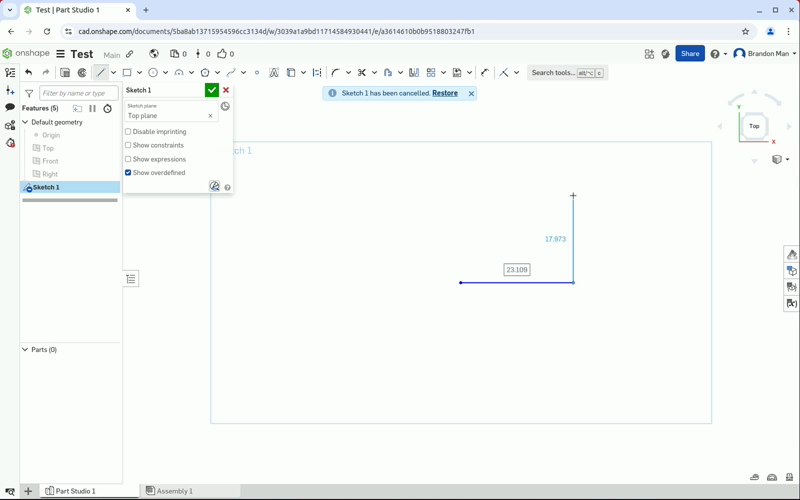
key_down(shift)
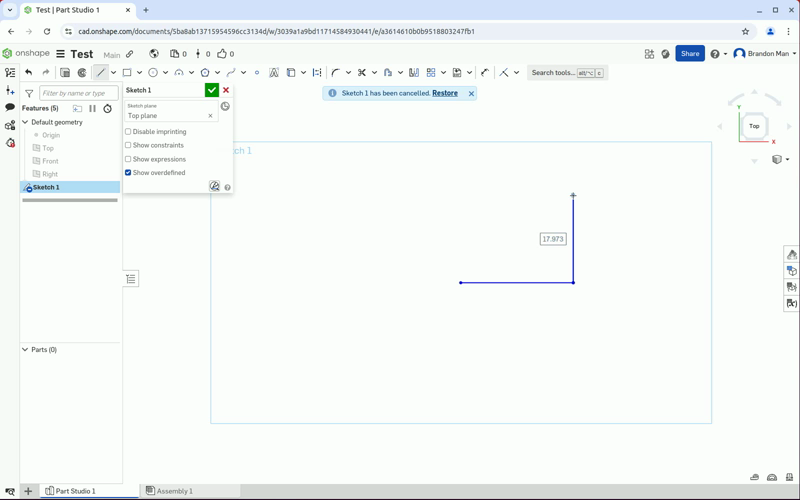
mouse_move(460, 195)
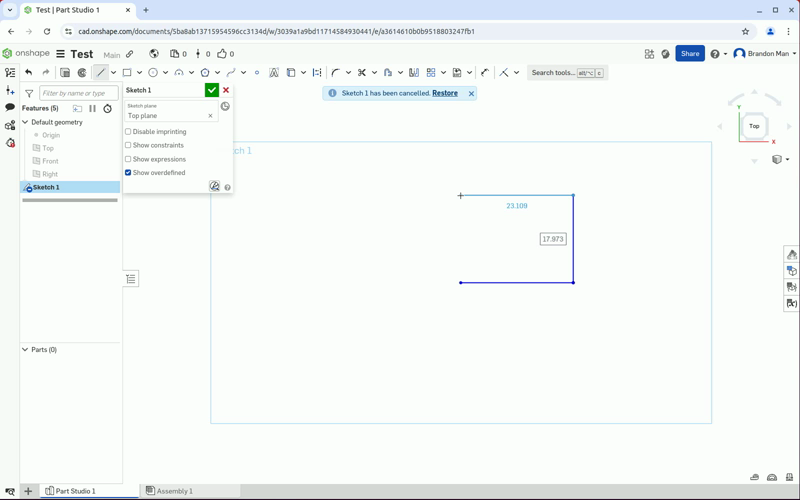
click(460, 195)
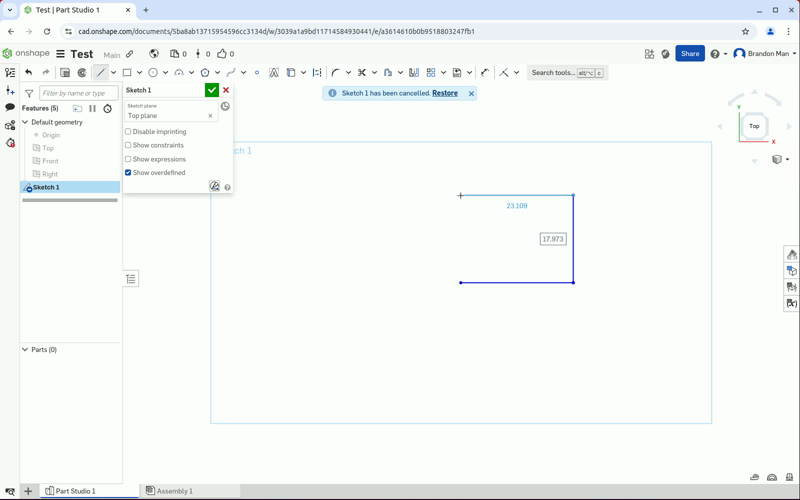
key_up(shift)
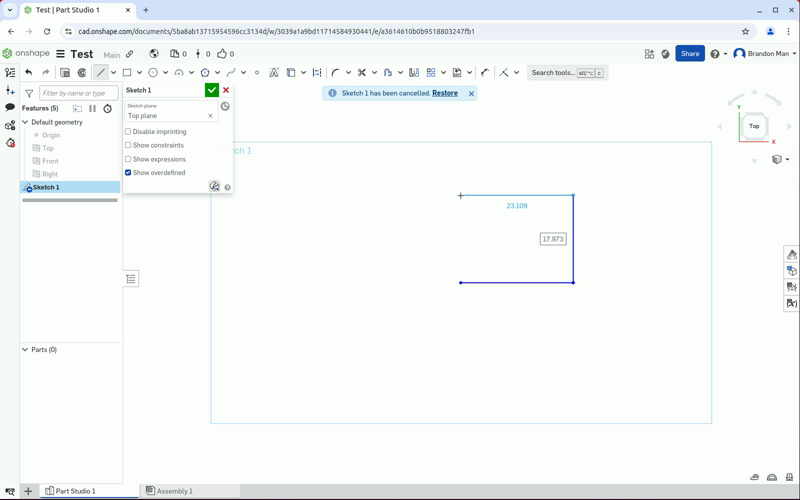
key_down(shift)
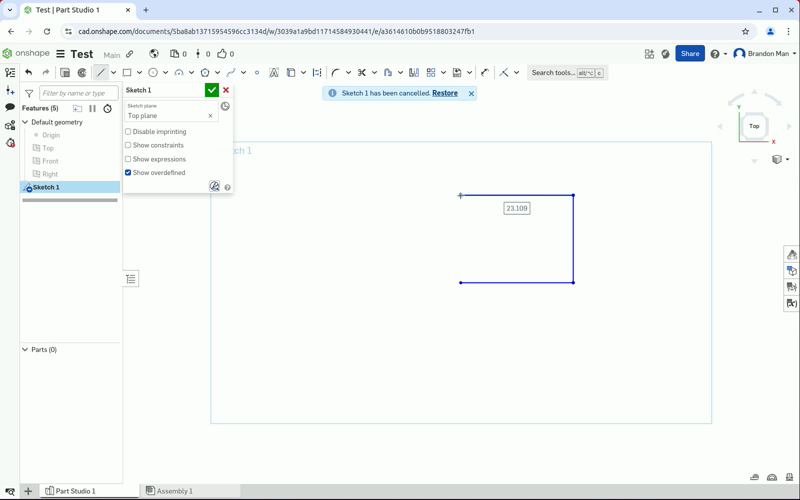
mouse_move(460, 282)
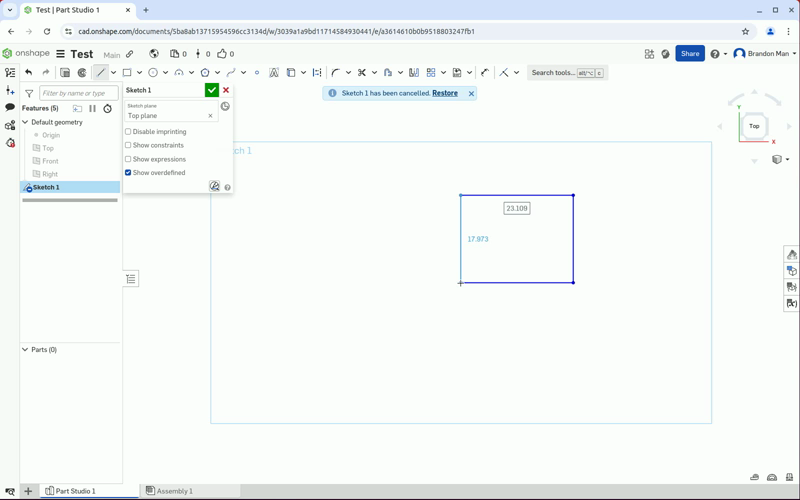
key_up(shift)
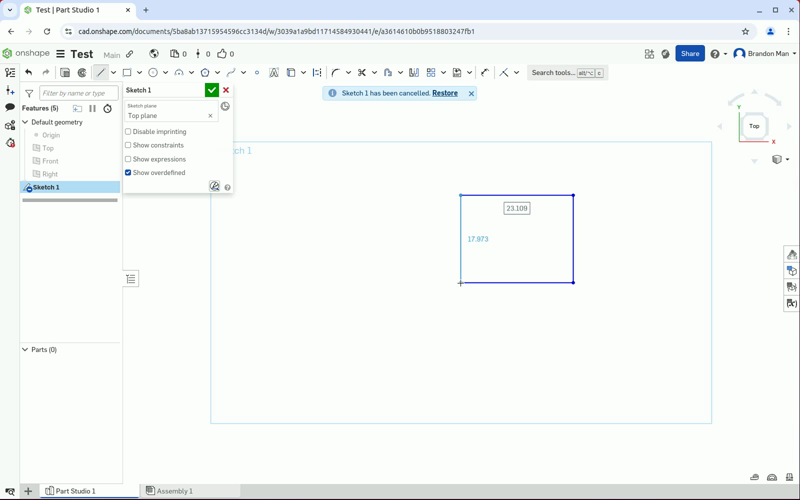
click(460, 282)
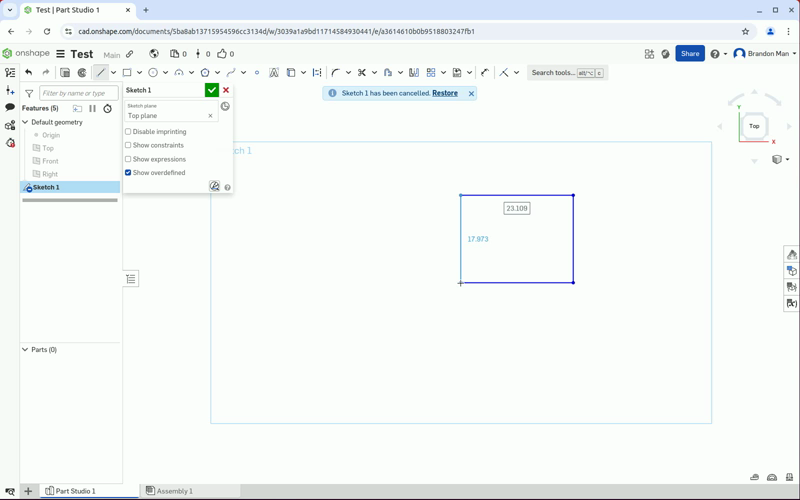
key(esc)
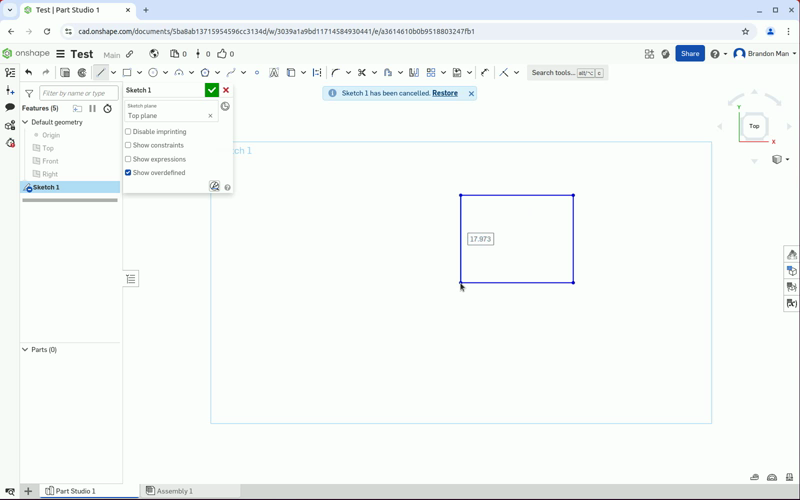
mouse_move(489, 212)
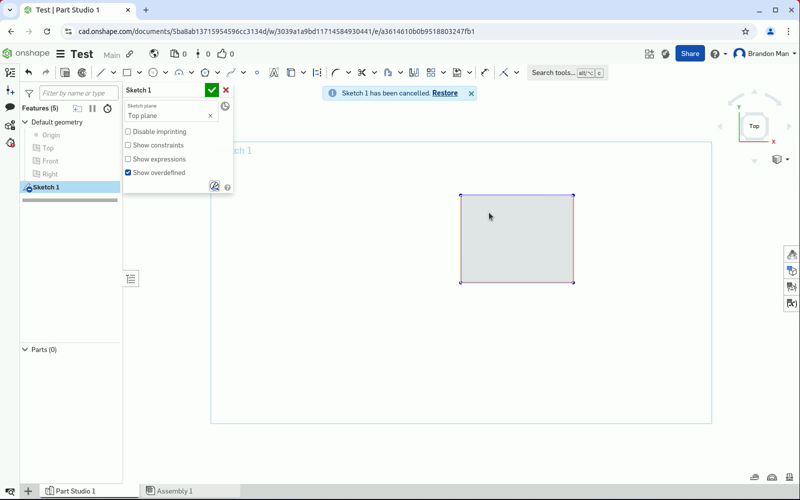
click(489, 212)
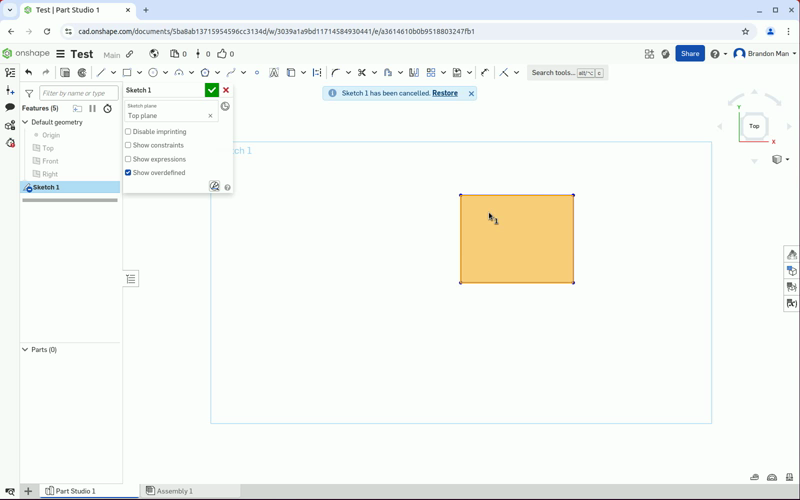
mouse_move(73, 352)
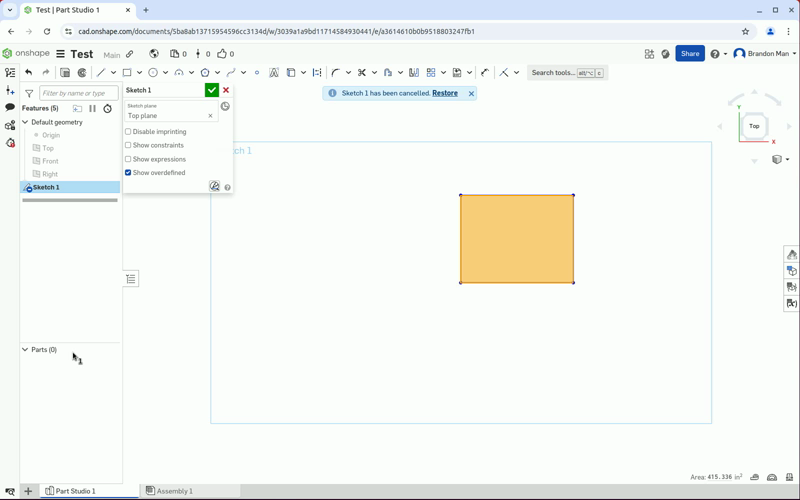
key(shift+y)
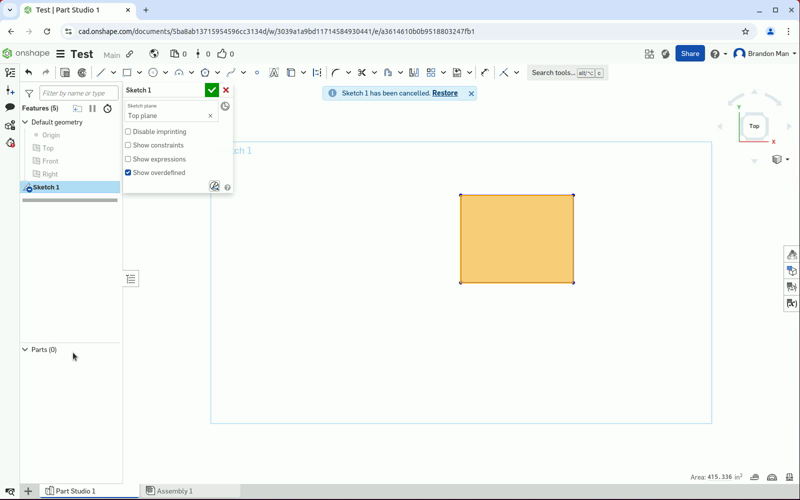
key(shift+e)
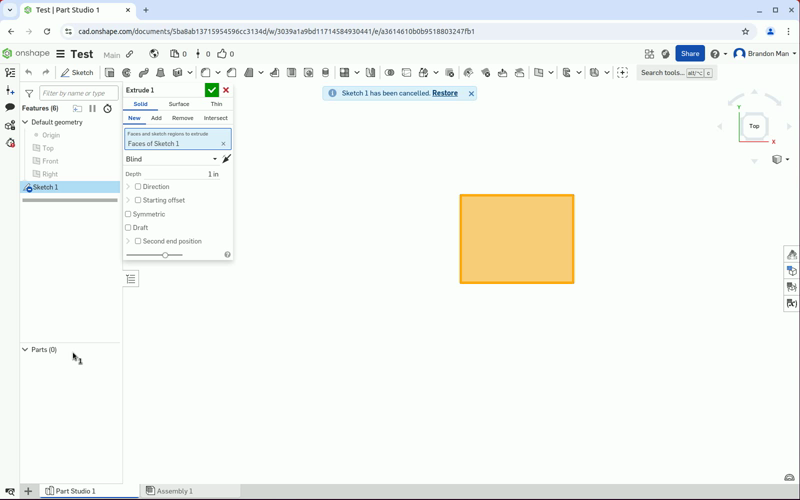
mouse_move(143, 106)
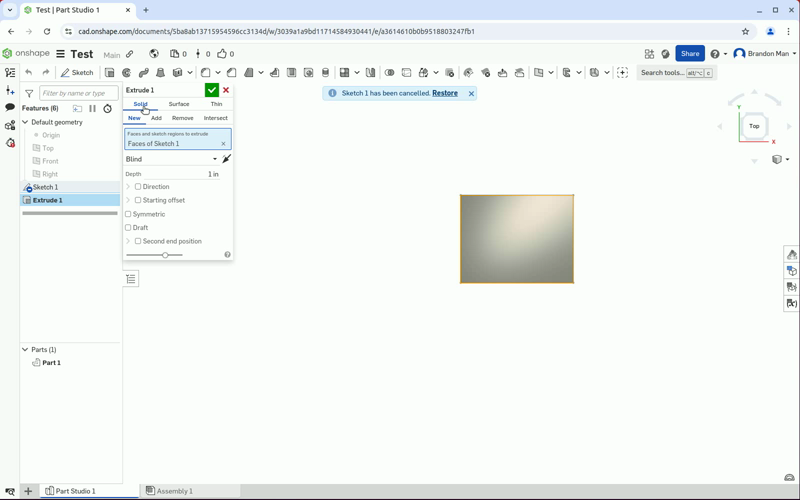
click(143, 106)
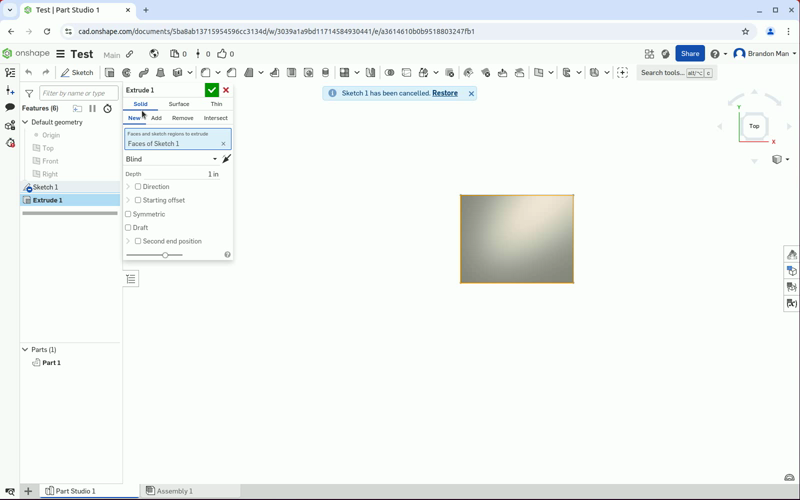
mouse_move(137, 120)
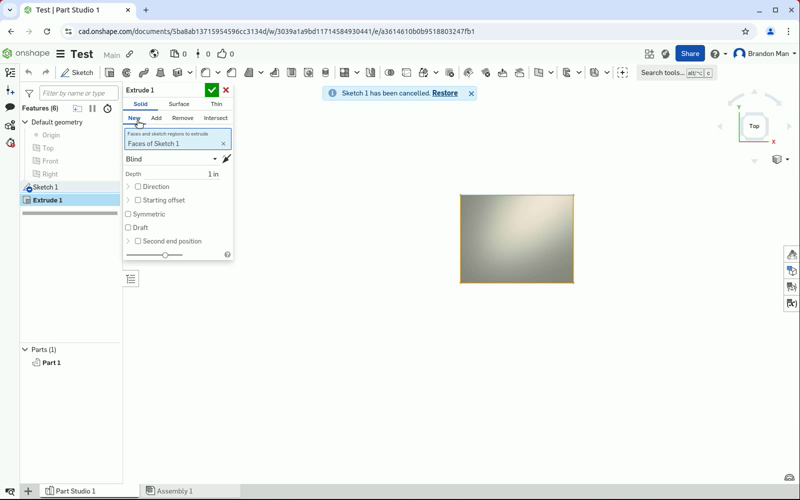
click(137, 120)
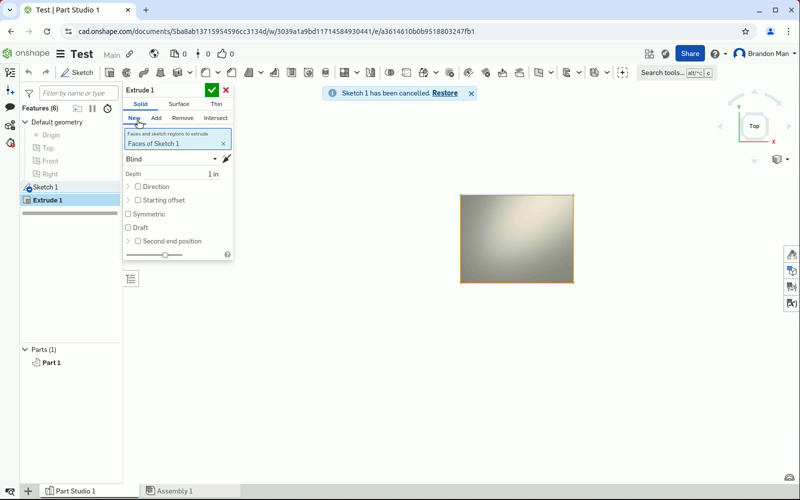
key(tab, 4)
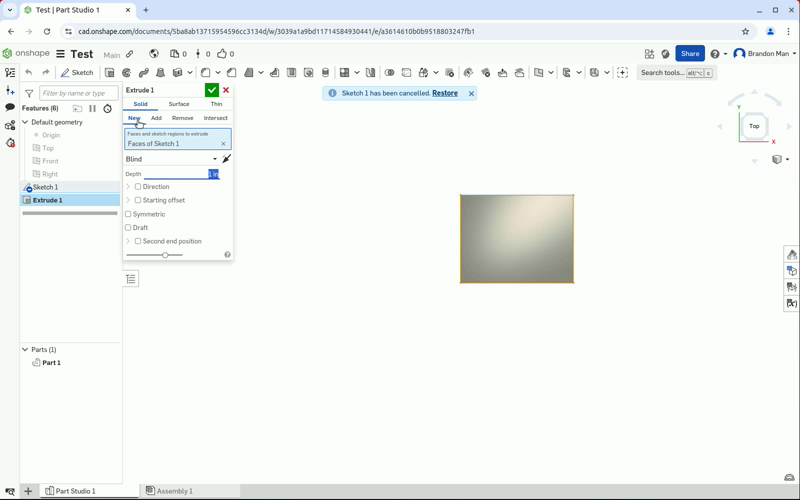
text(-12.516)
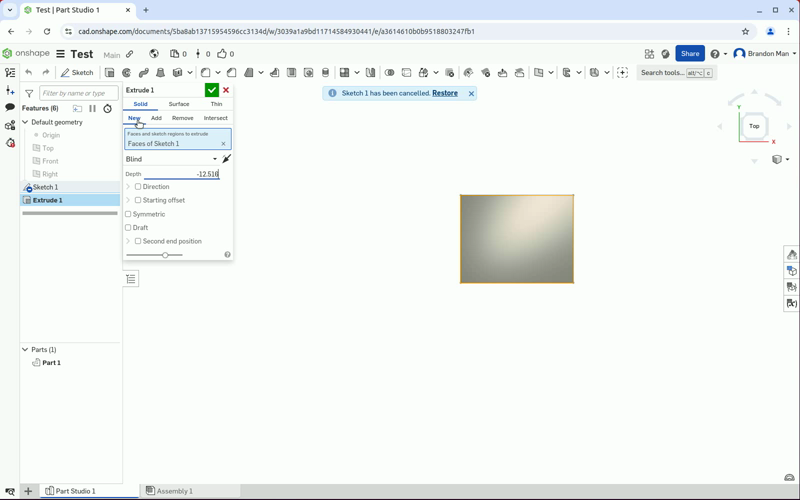
key(tab, 3)
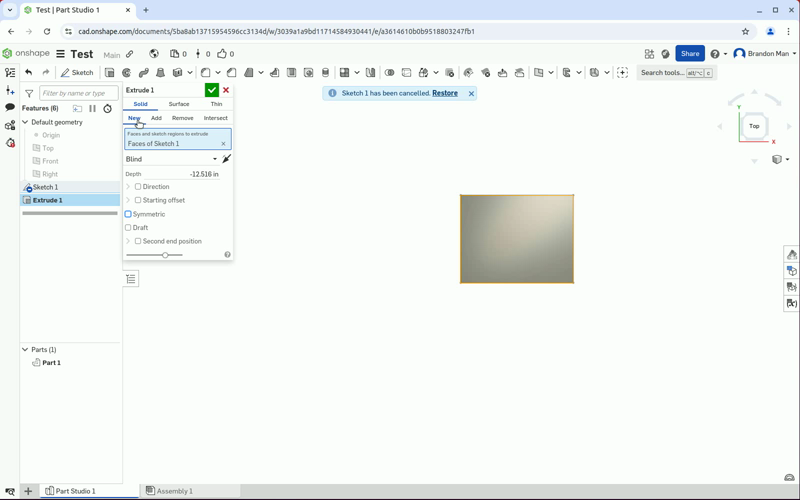
key(space)
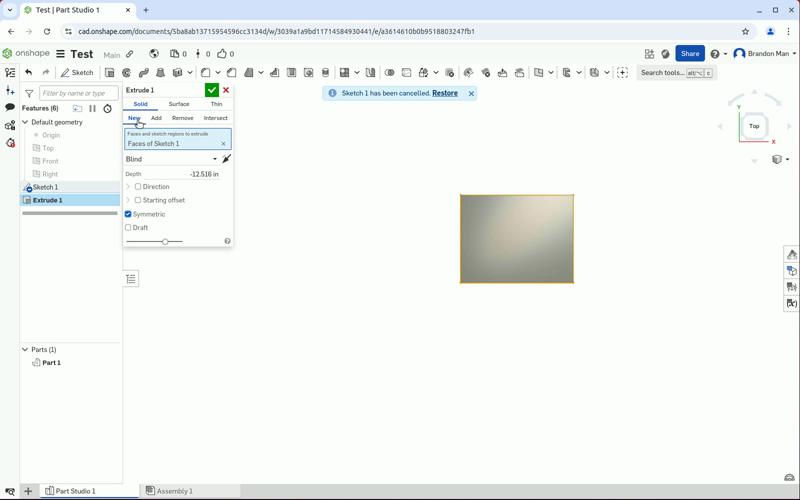
key(enter)
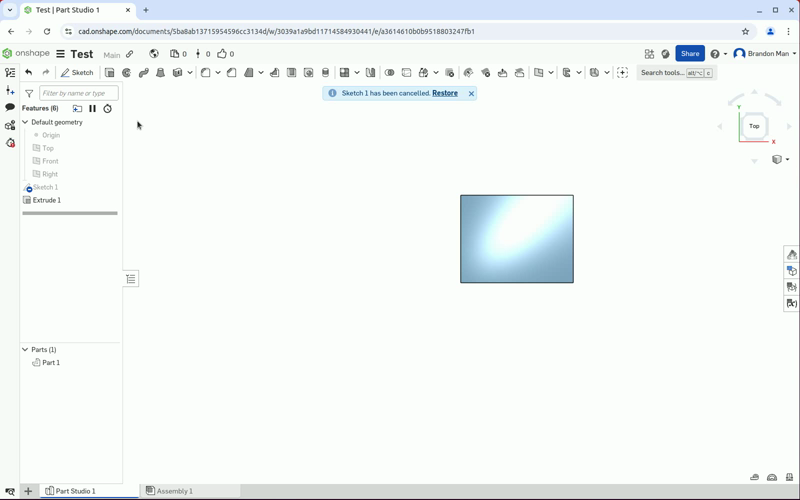
key(shift+h)
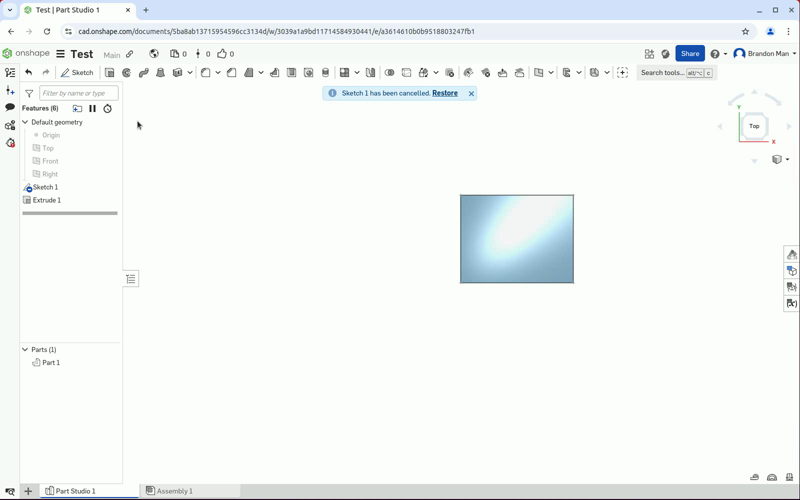
key(shift+h)
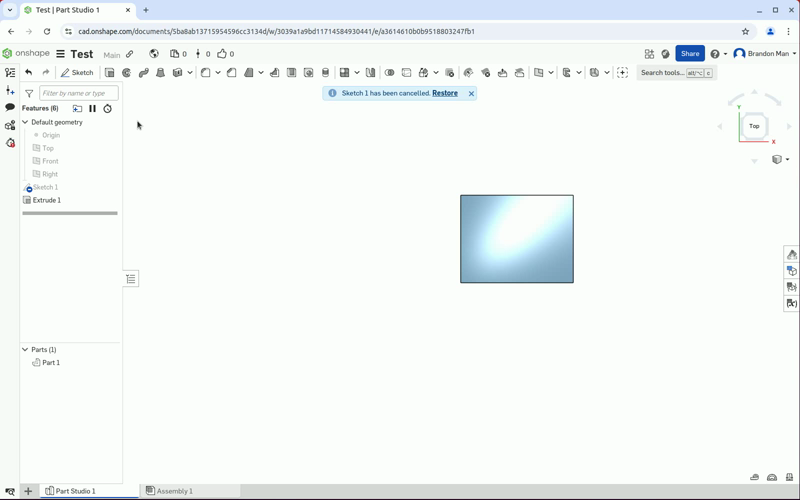
mouse_move(73, 189)
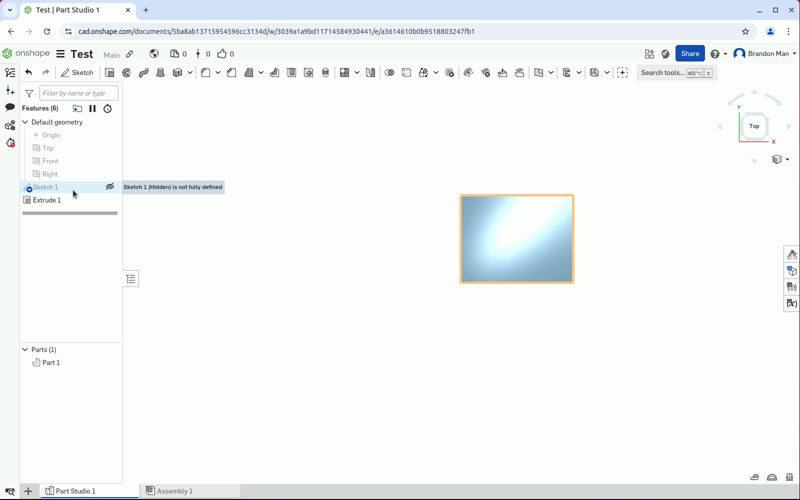
click(73, 189)
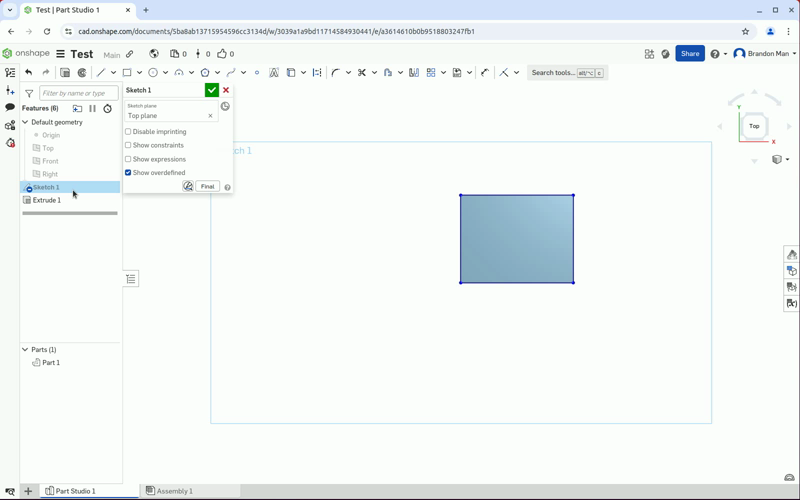
mouse_move(229, 92)
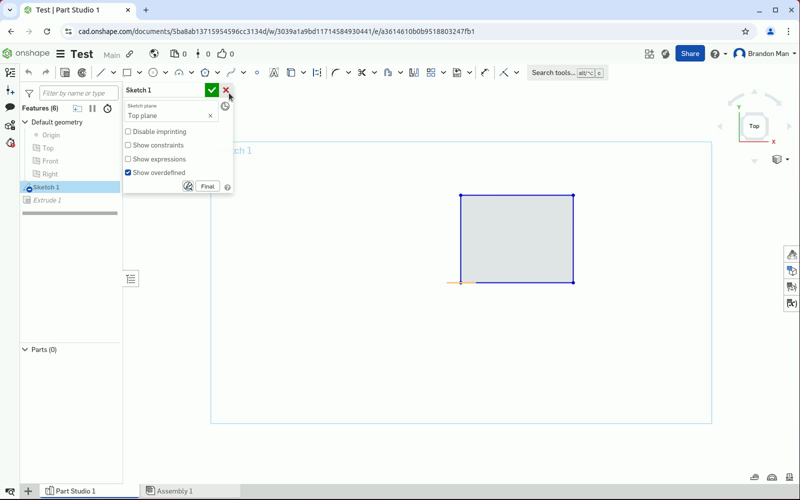
click(229, 92)
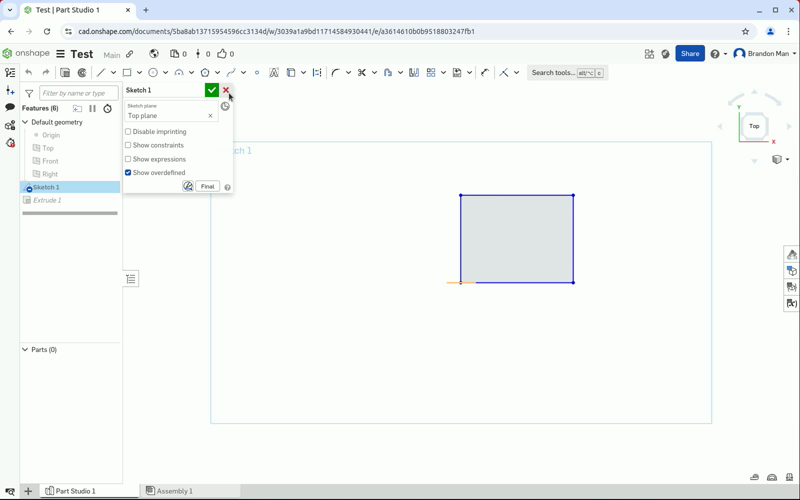
key(shift+s)
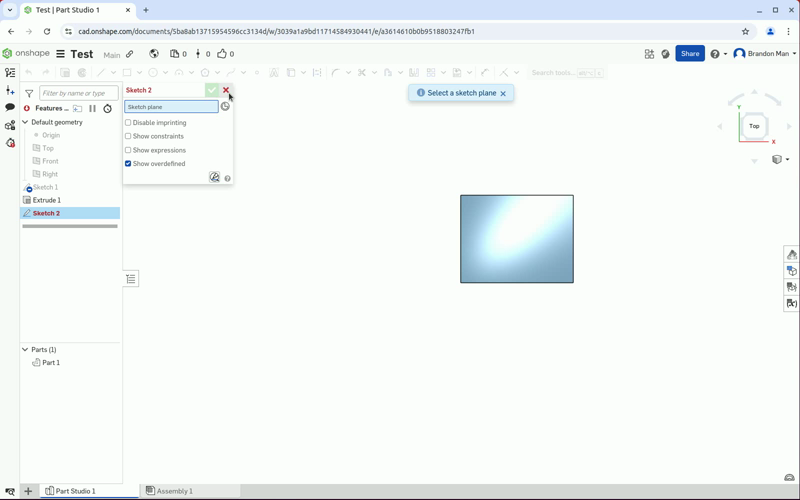
mouse_move(73, 150)
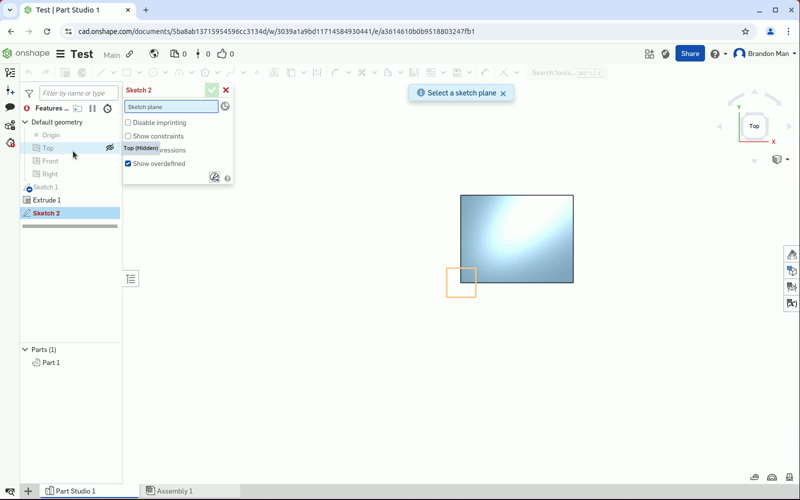
click(73, 150)
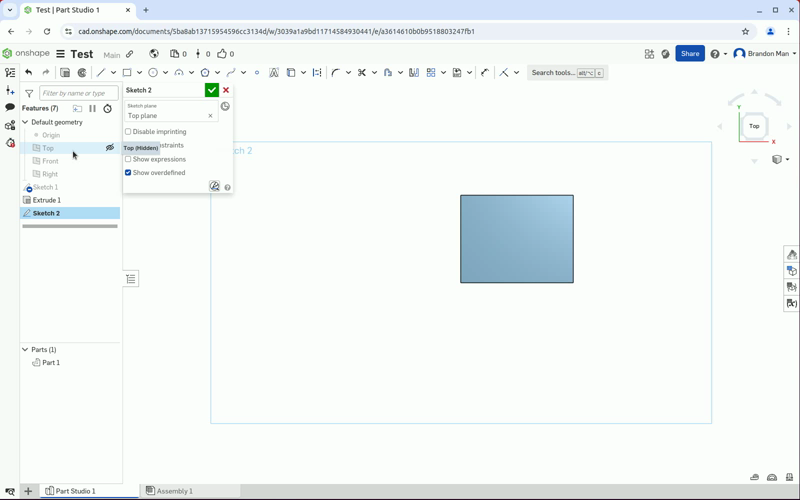
mouse_move(73, 352)
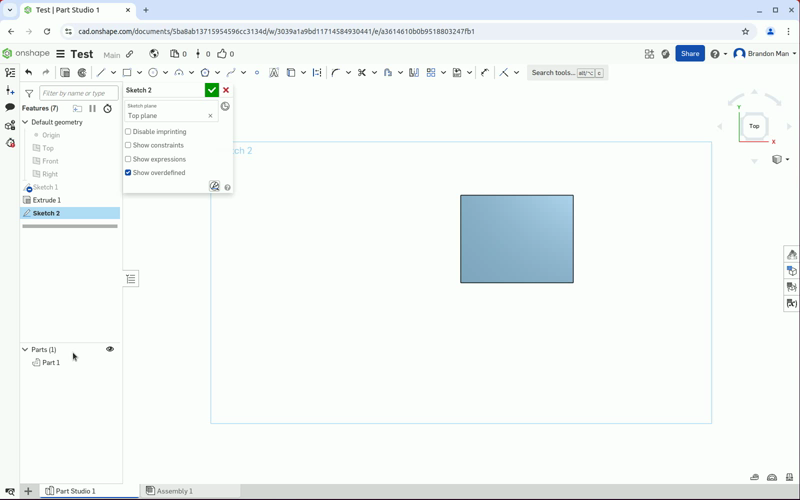
key(y)
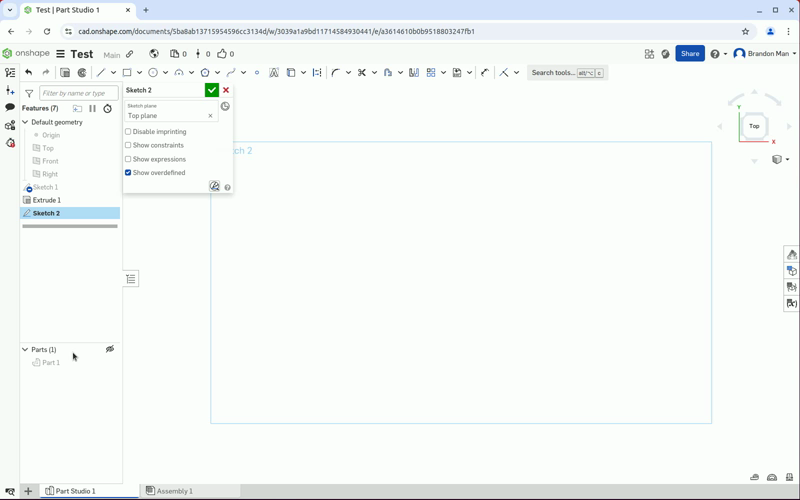
key(l)
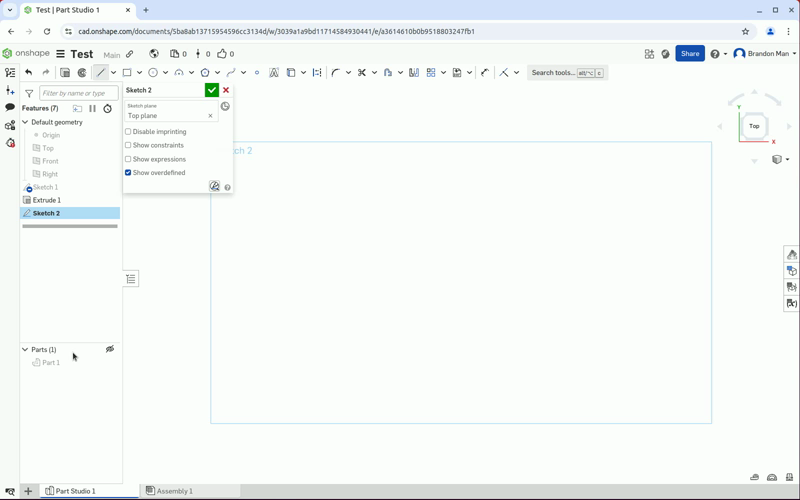
key_down(shift)
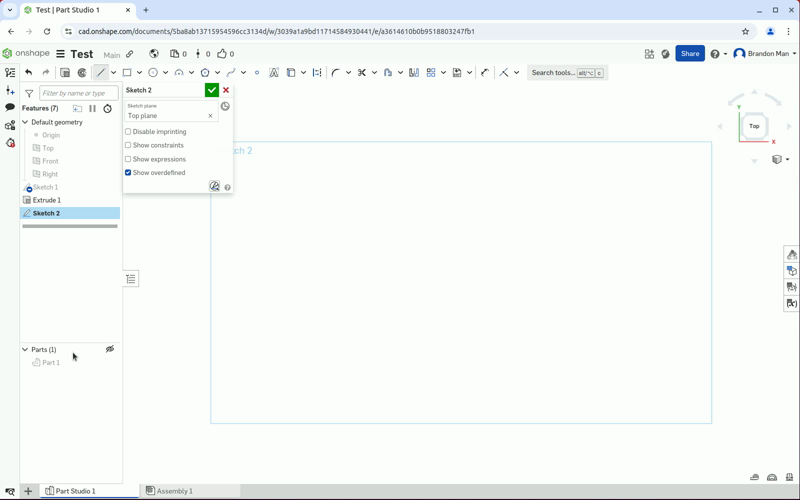
mouse_move(461, 281)
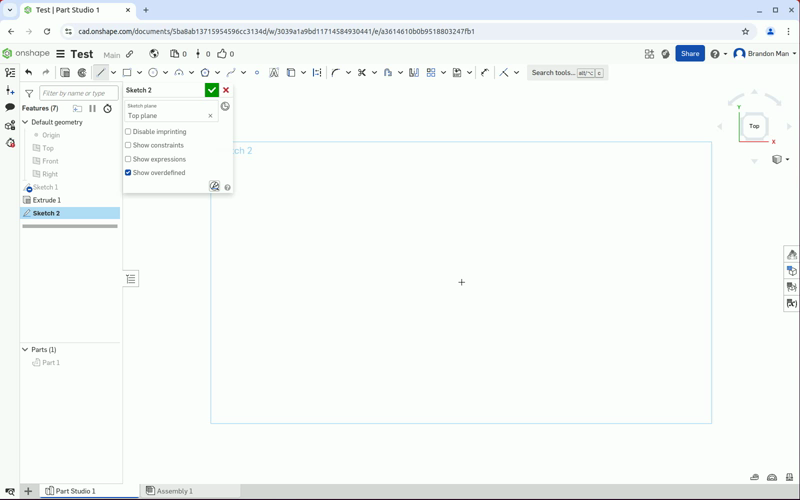
click(461, 281)
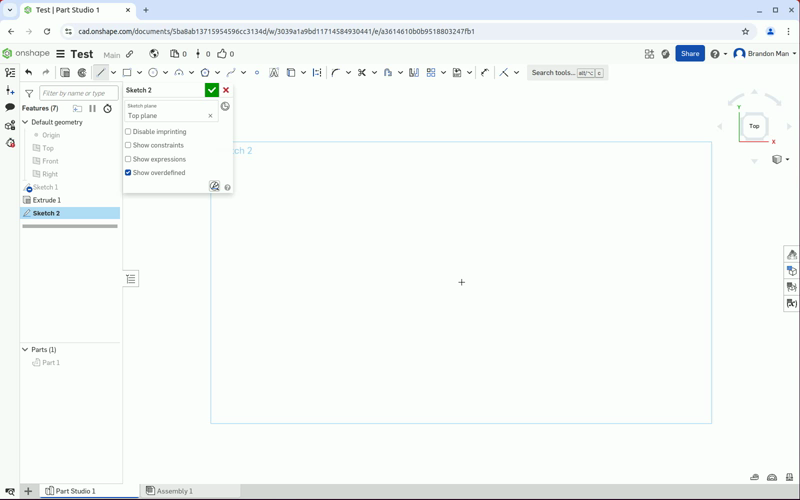
key_up(shift)
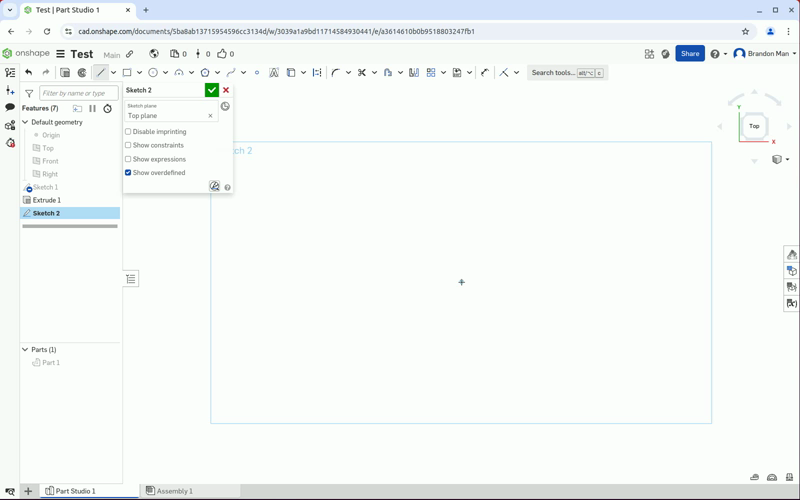
key_down(shift)
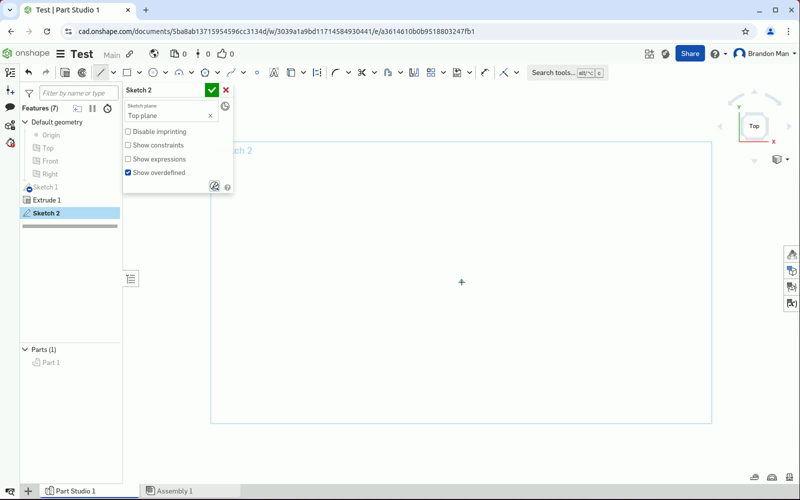
mouse_move(572, 281)
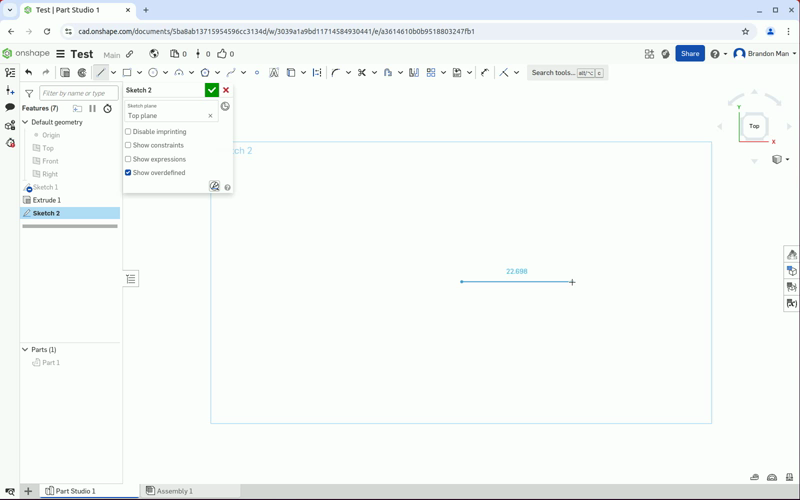
click(572, 281)
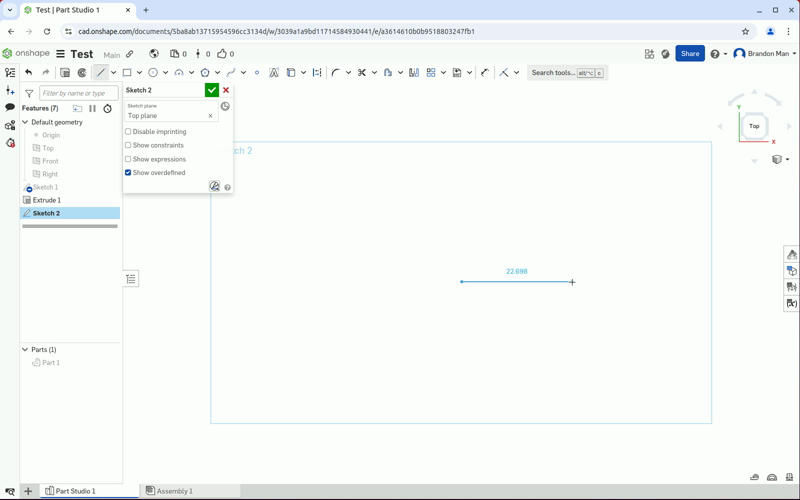
key_up(shift)
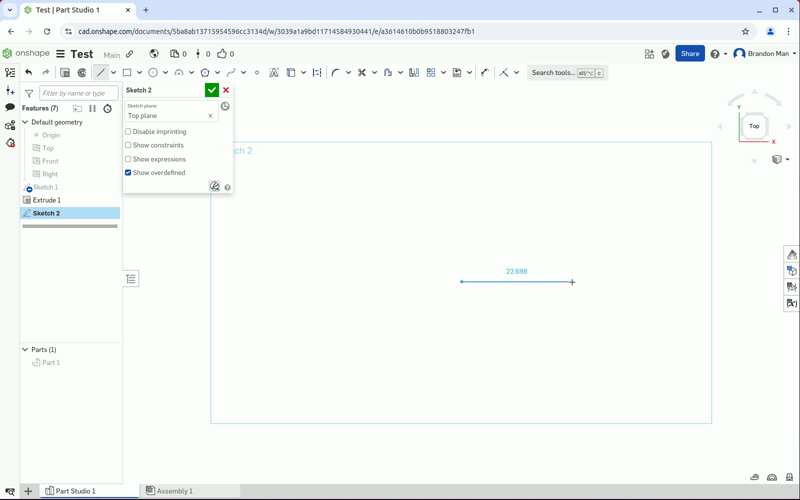
key_down(shift)
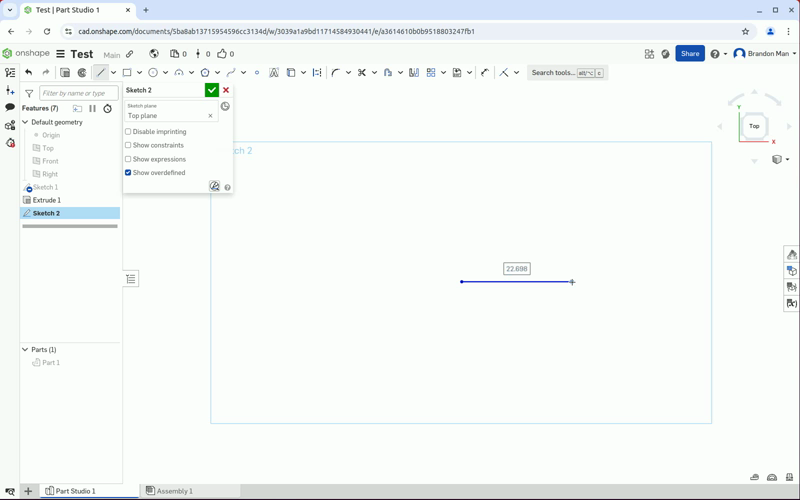
mouse_move(572, 197)
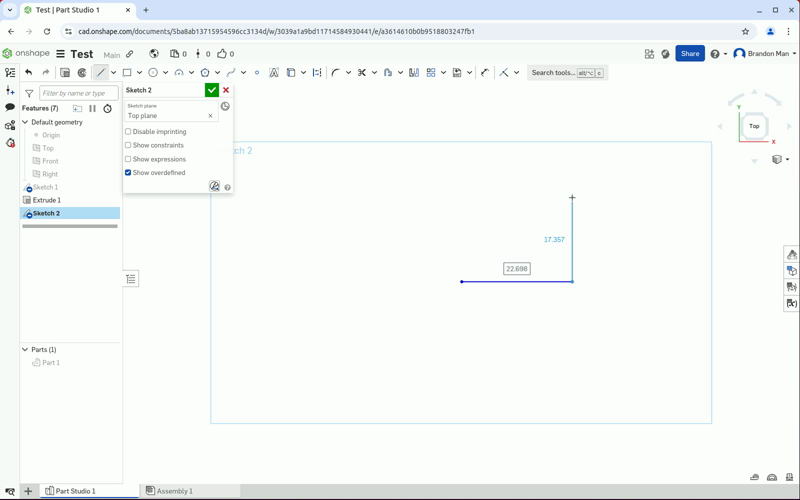
click(572, 197)
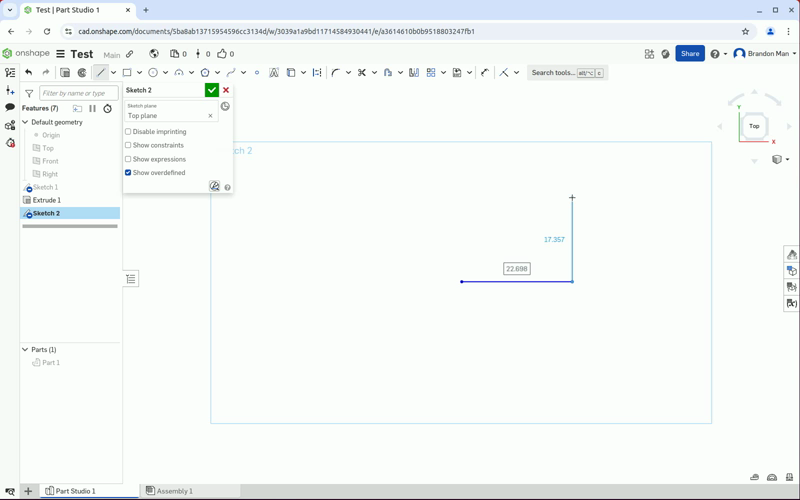
key_up(shift)
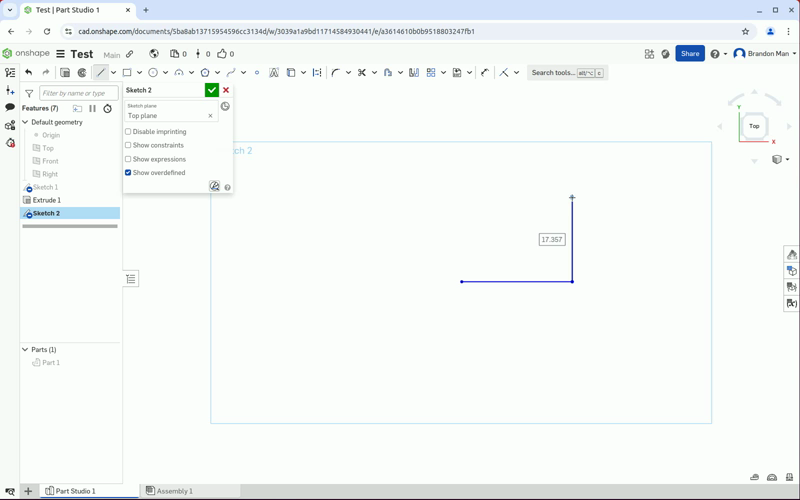
key_down(shift)
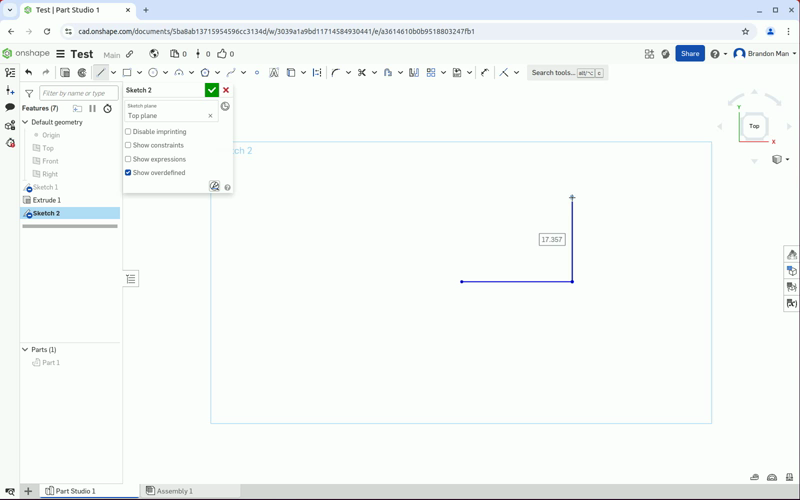
mouse_move(461, 197)
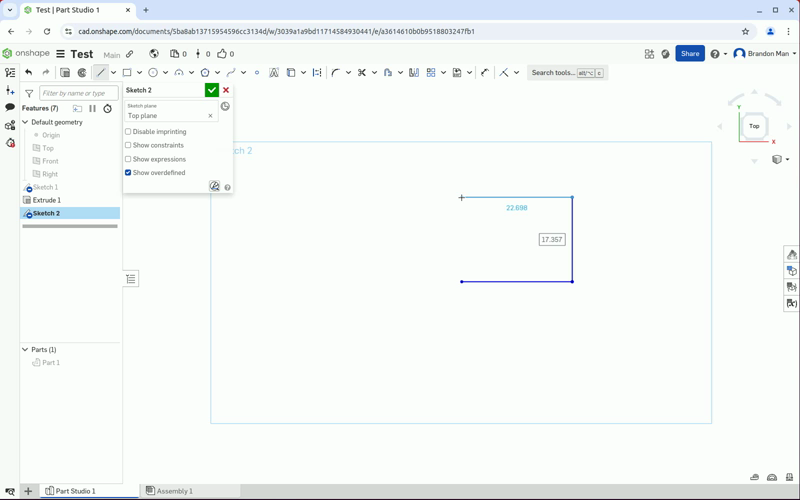
click(461, 197)
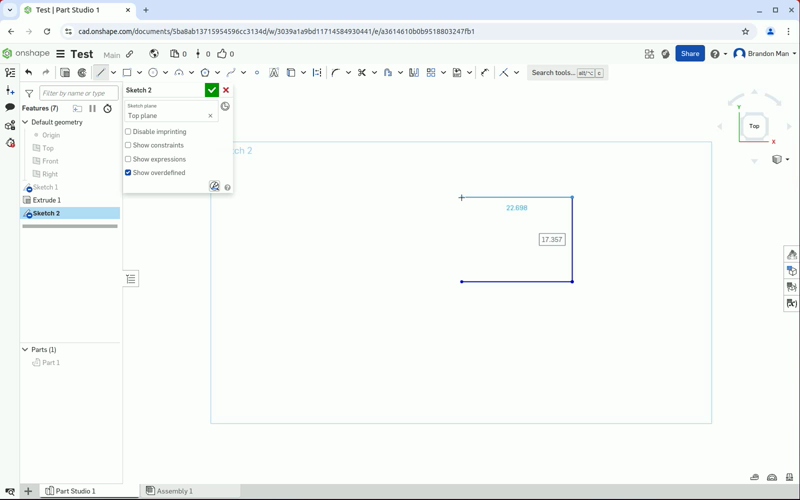
key_up(shift)
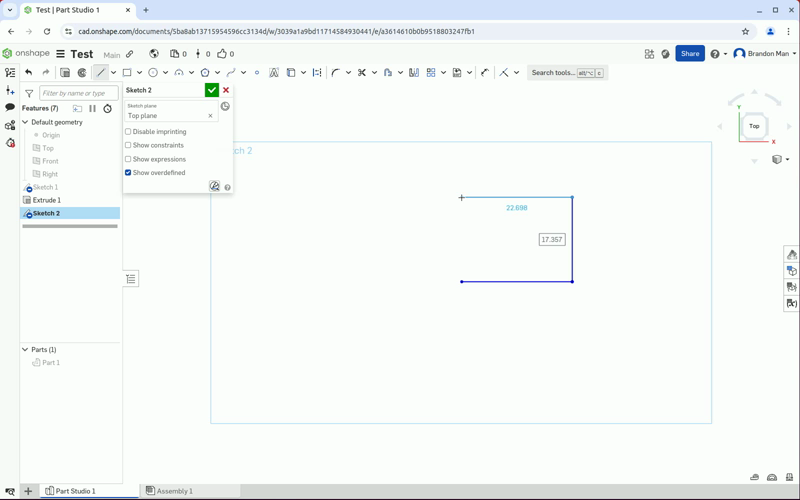
key_down(shift)
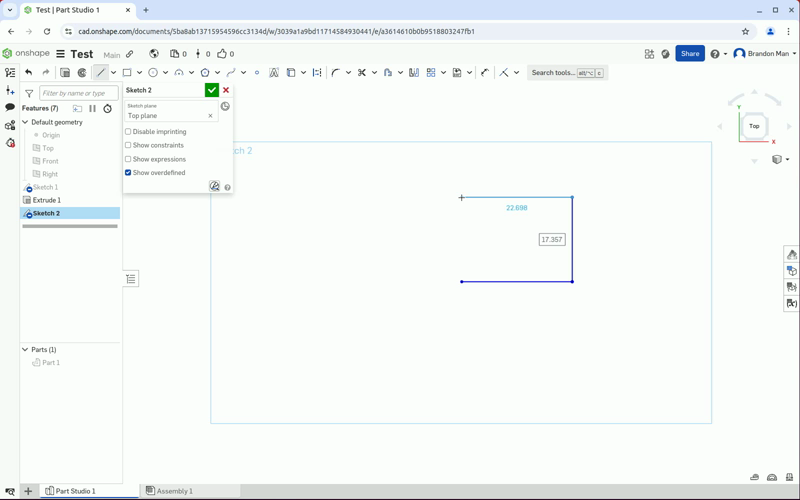
mouse_move(461, 281)
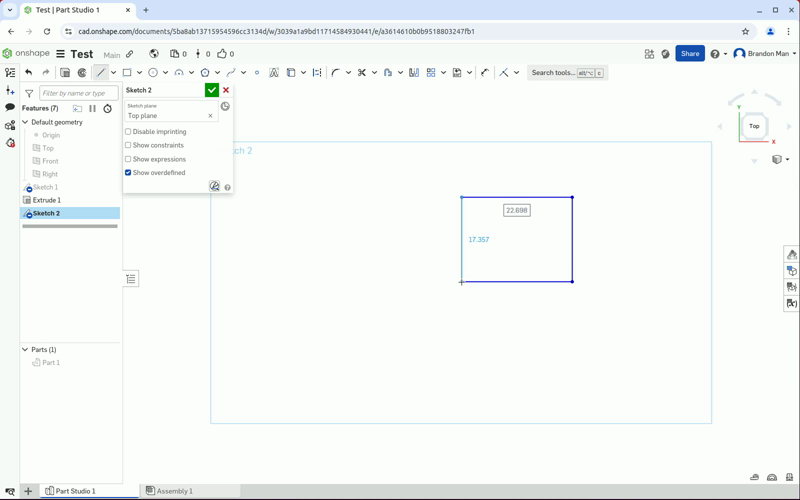
key_up(shift)
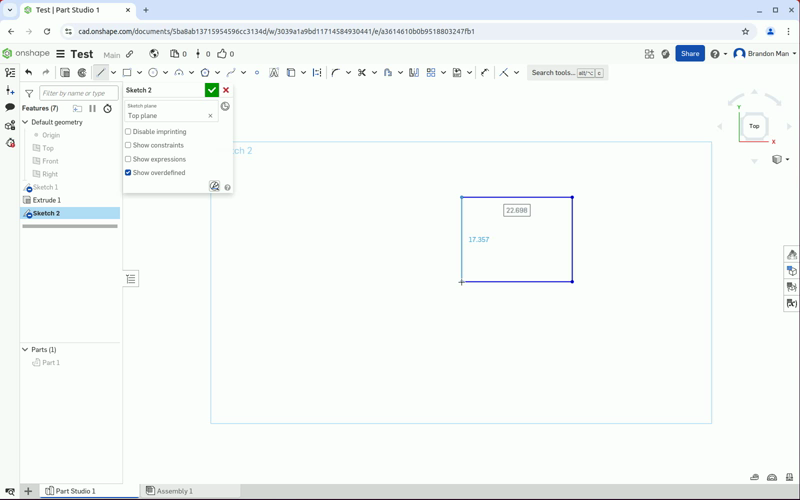
click(461, 281)
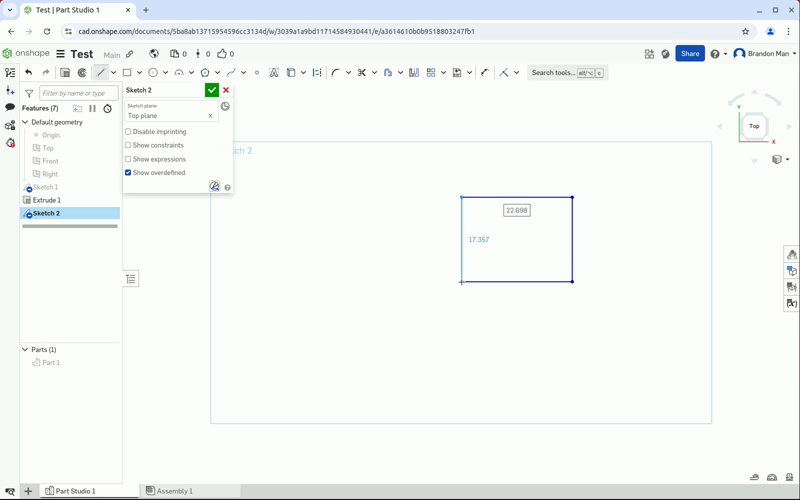
key(esc)
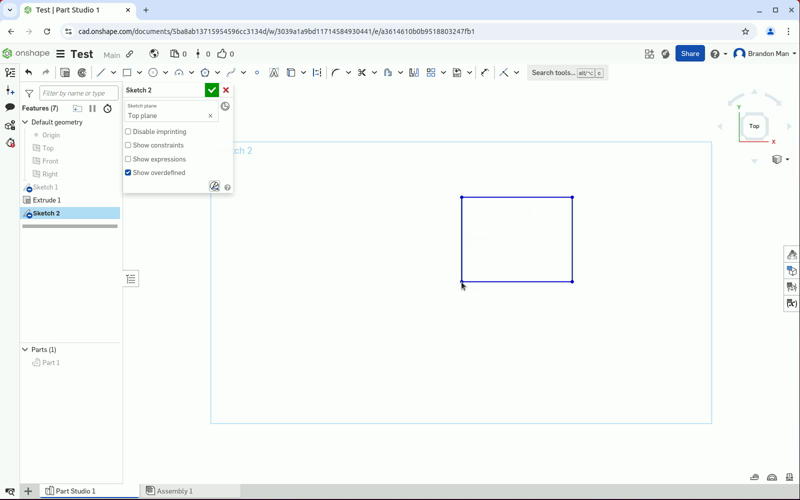
mouse_move(558, 225)
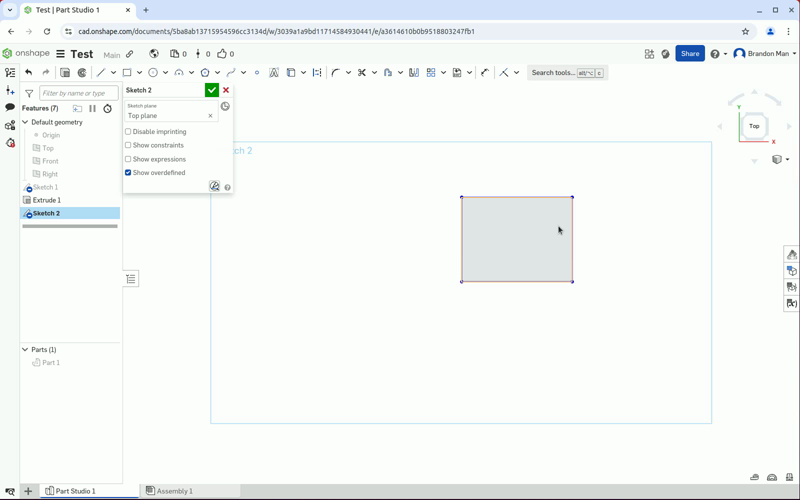
click(558, 225)
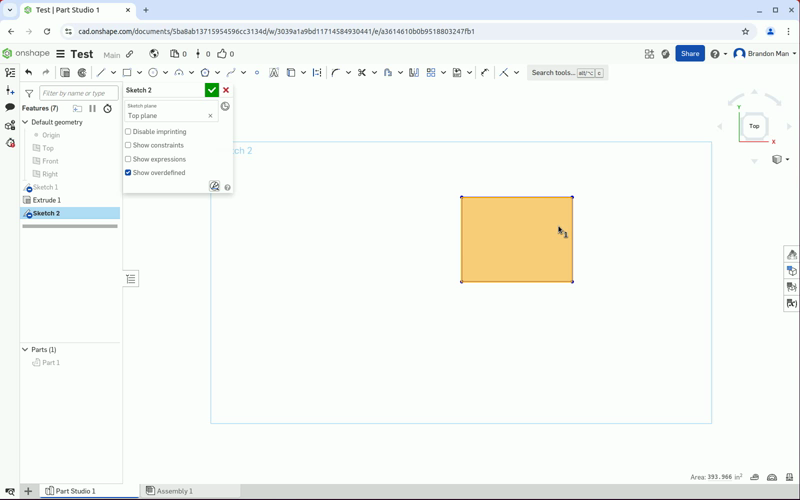
mouse_move(73, 352)
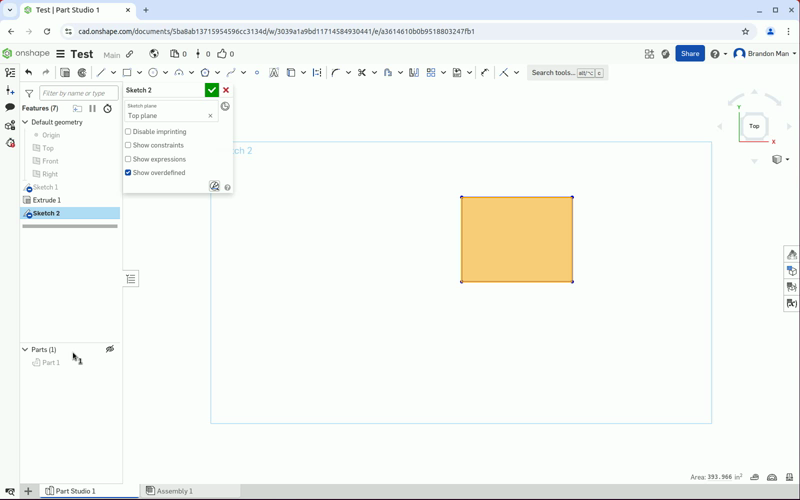
key(shift+y)
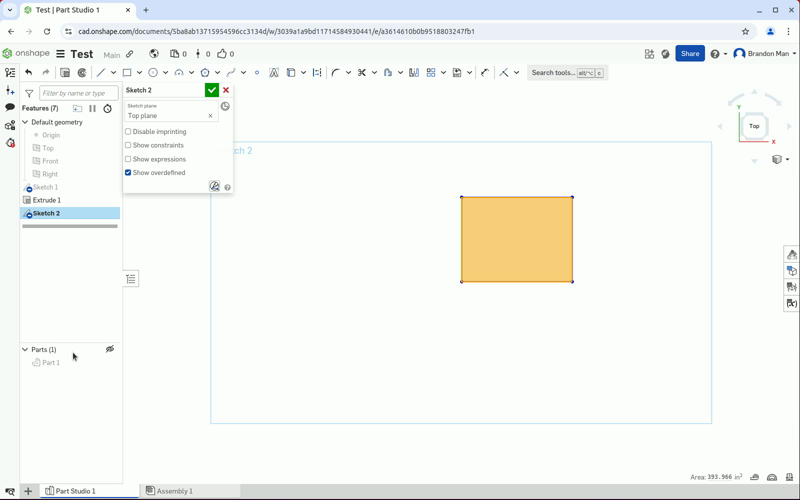
key(shift+e)
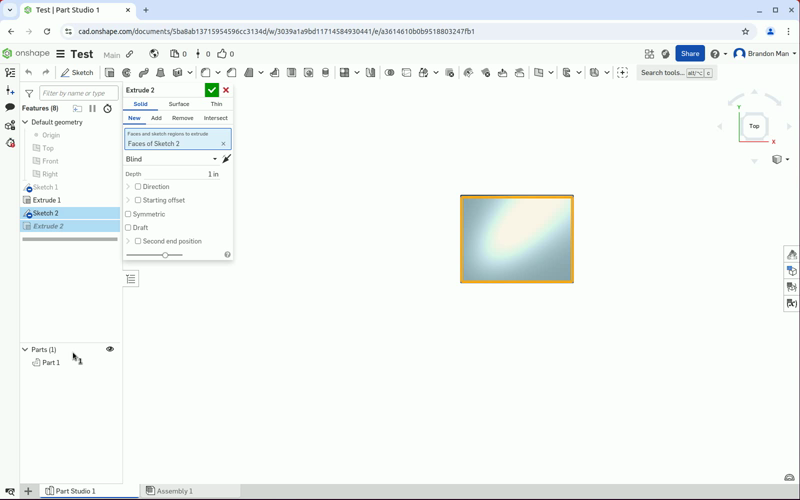
mouse_move(143, 106)
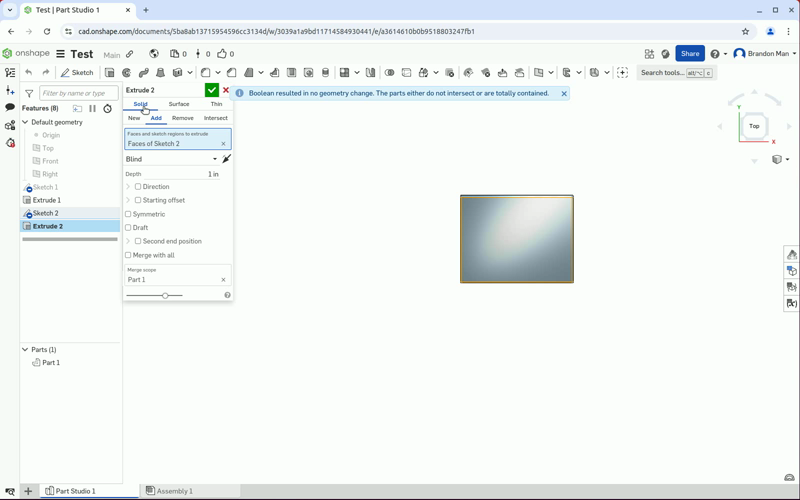
click(143, 106)
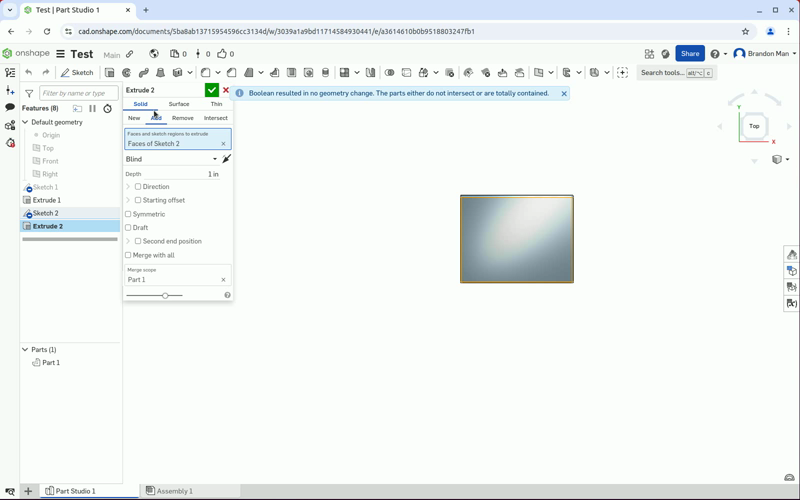
mouse_move(186, 120)
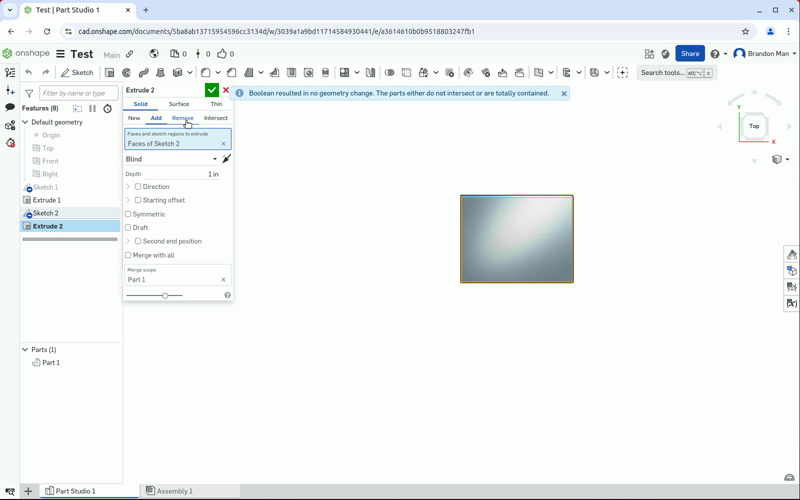
click(186, 120)
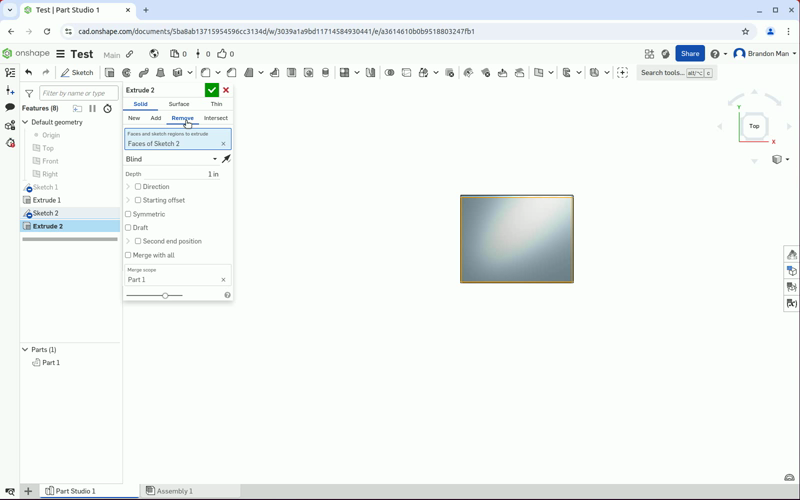
key(tab, 4)
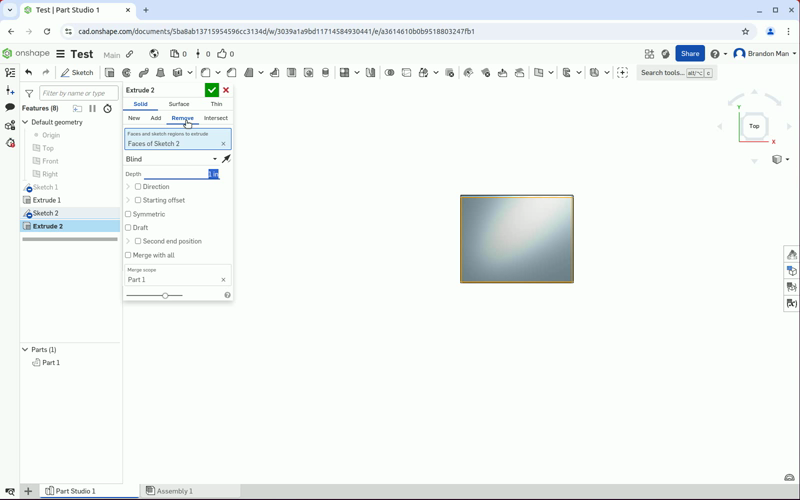
text(11.072)
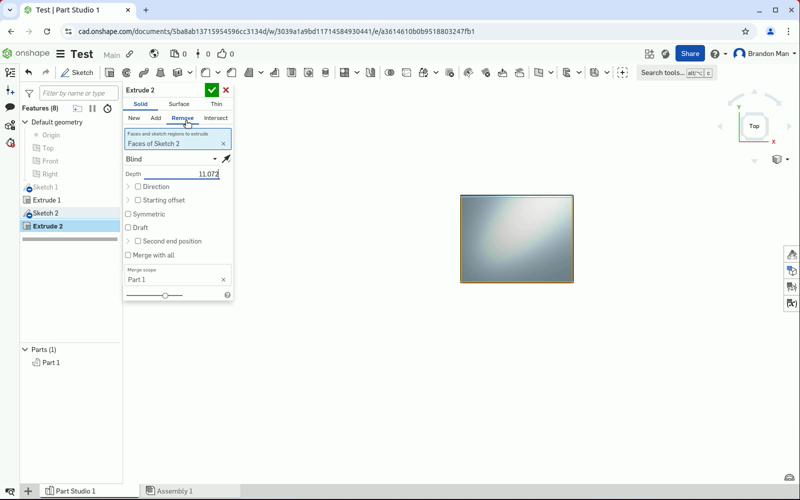
key(tab, 3)
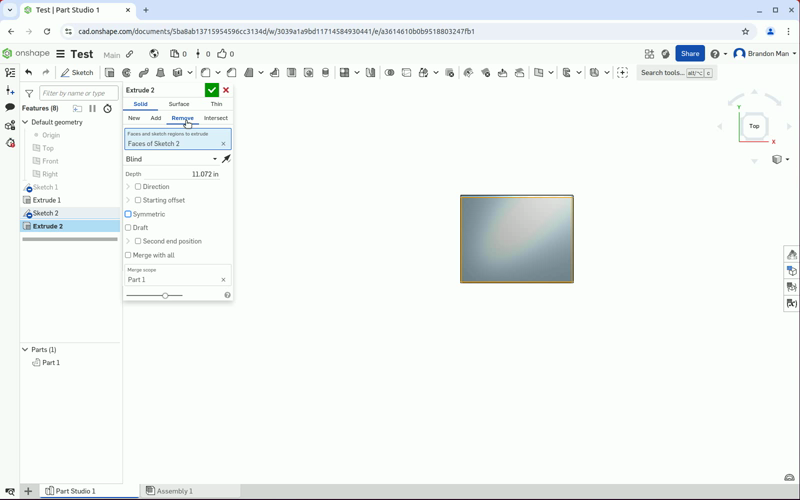
key(space)
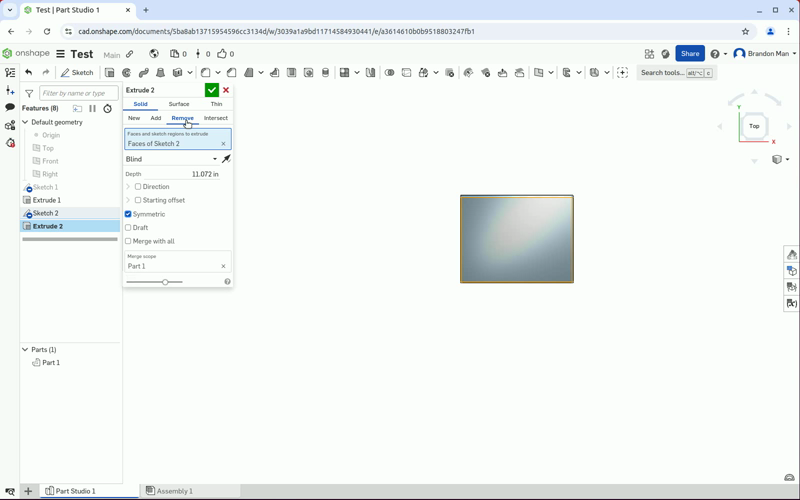
key(tab, 2)
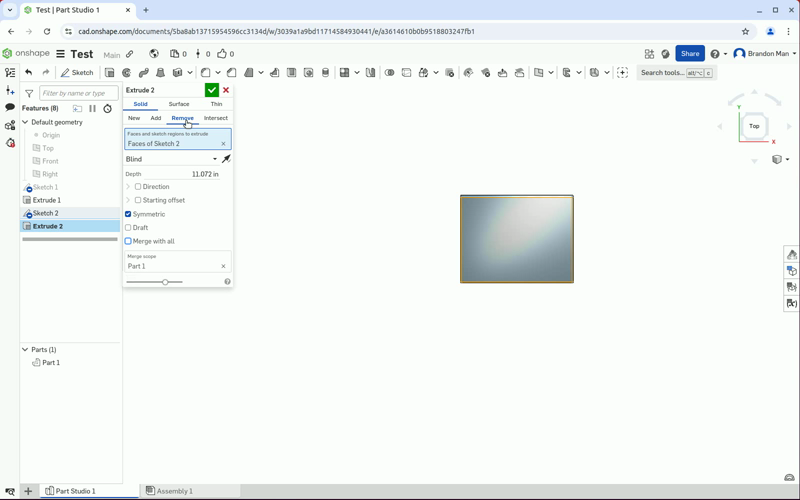
key(space)
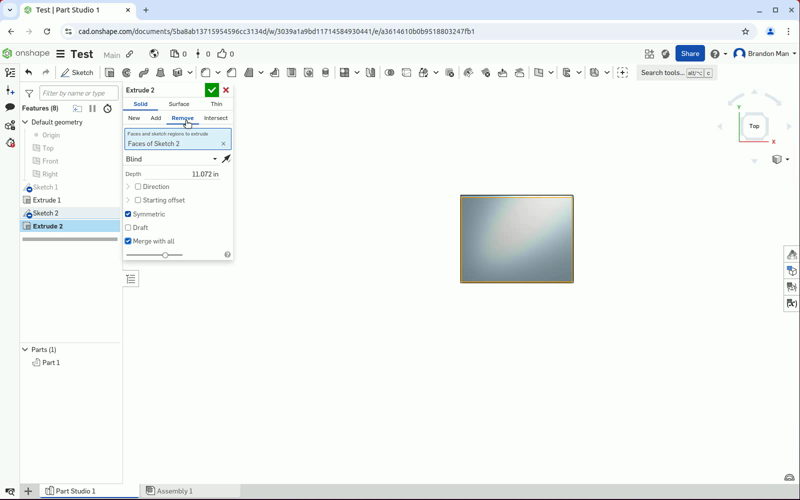
key(enter)
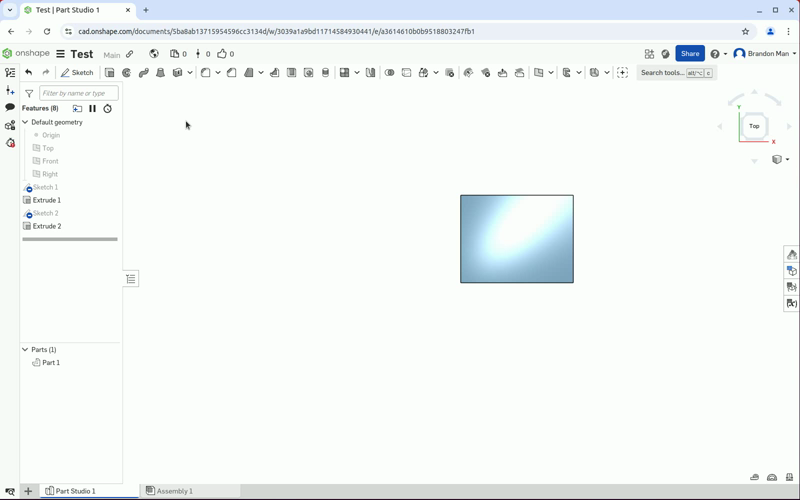
key(shift+h)
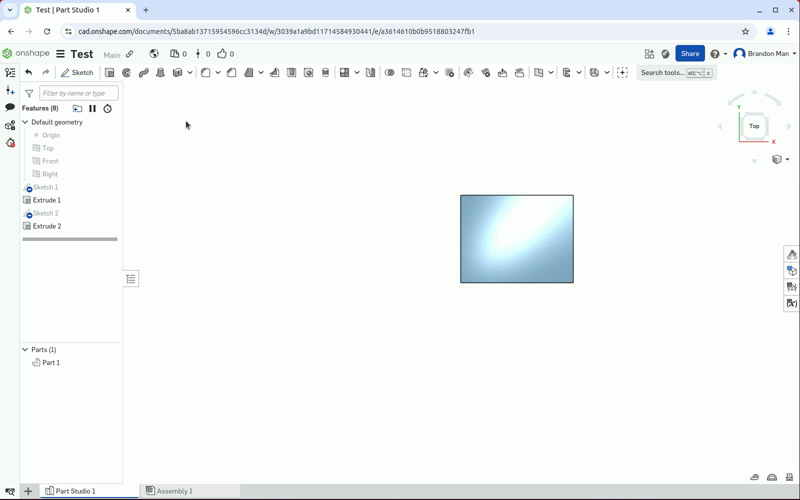
key(shift+h)
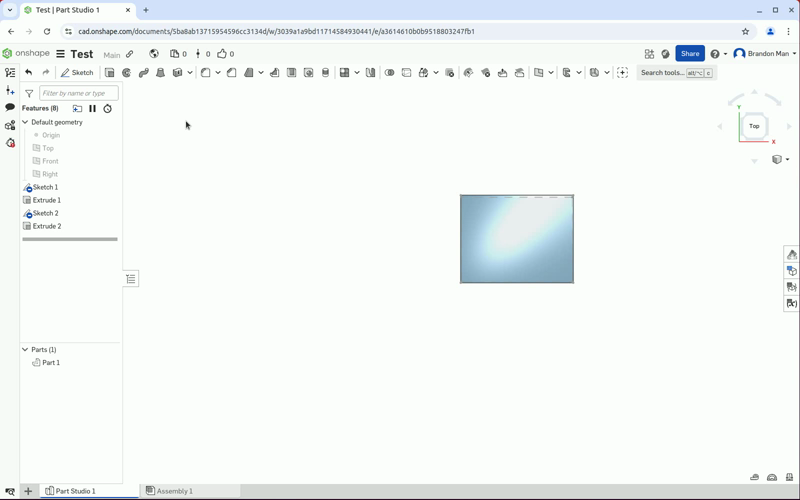
key(shift+7)
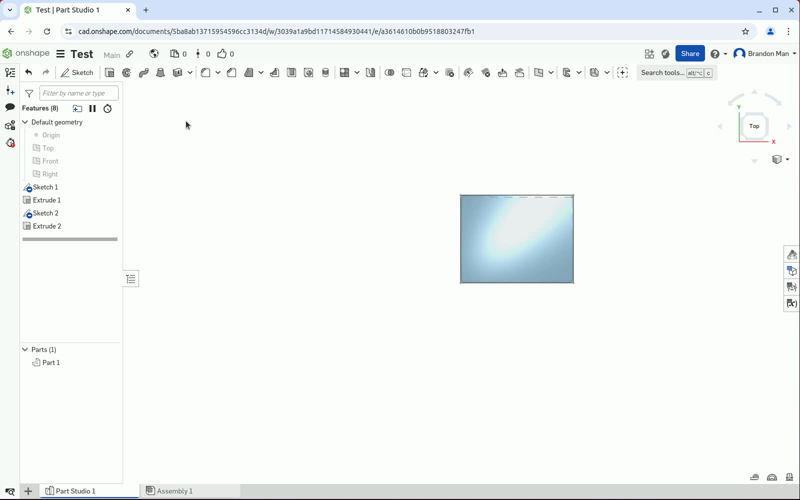
key(up, 3)
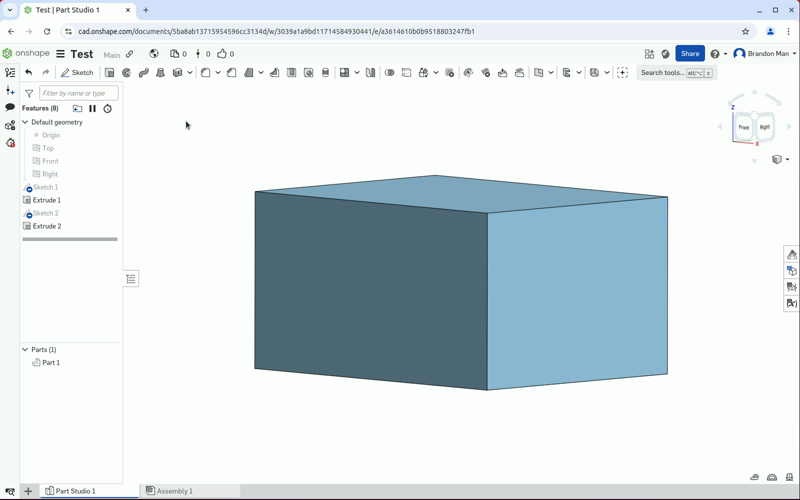
key(left, 3)
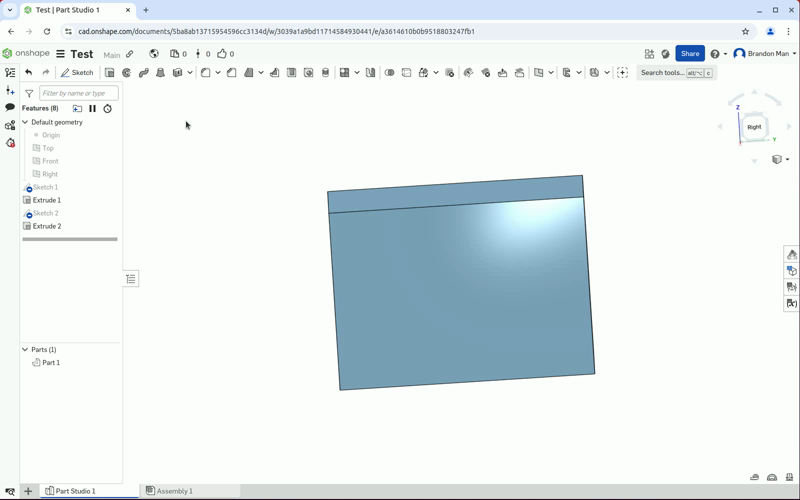
key(right, 3)
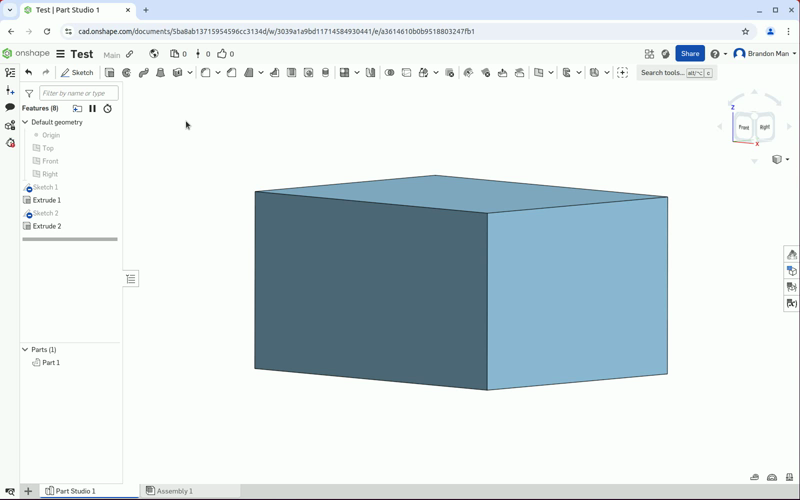
key(down, 3)
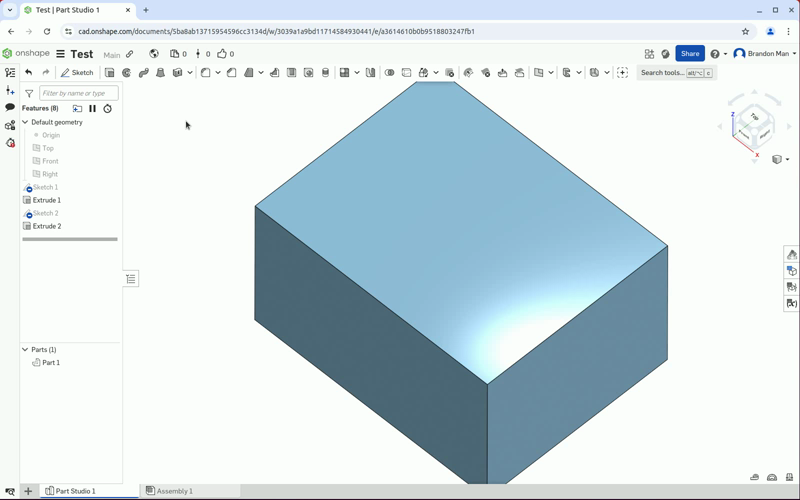
mouse_move(73, 189)
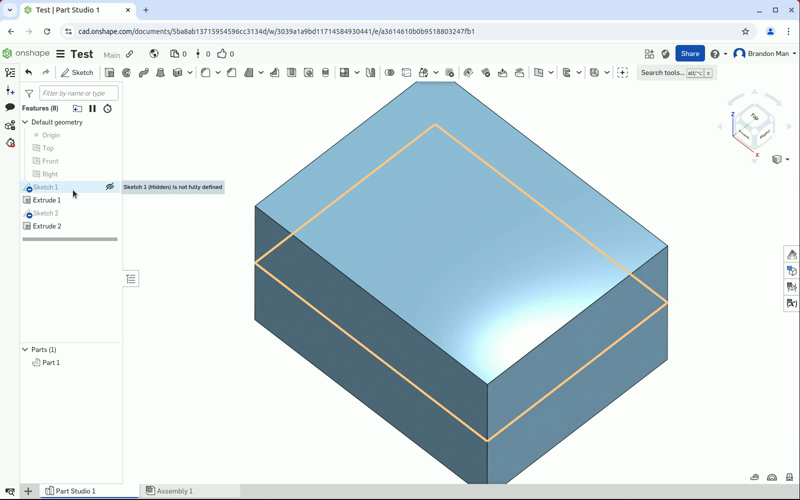
click(73, 189)